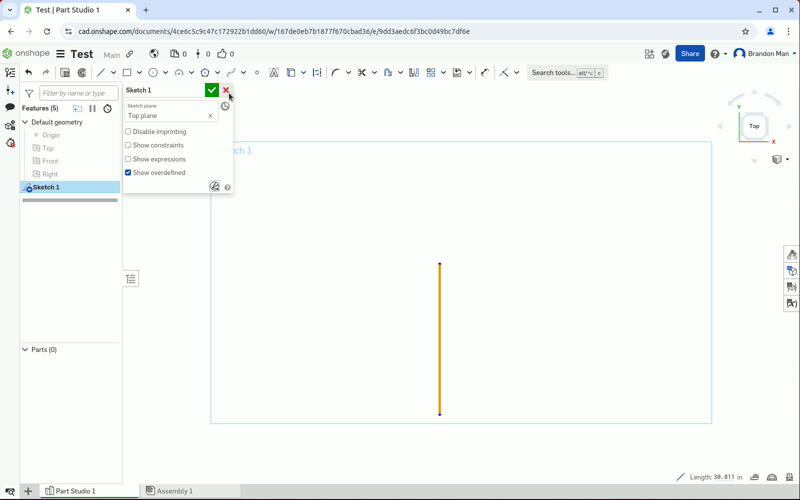
key(shift+h)
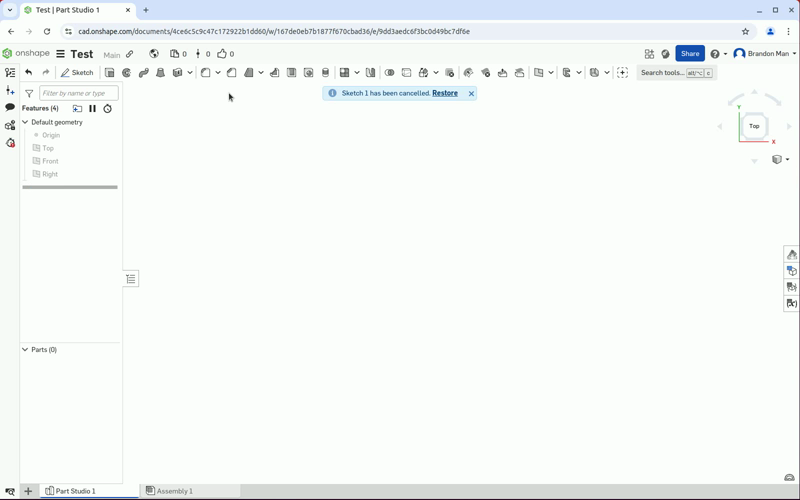
mouse_move(73, 352)
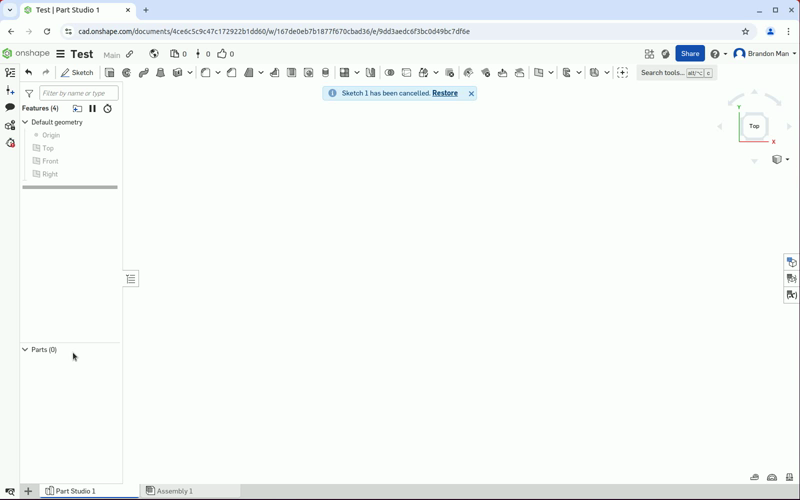
key(y)
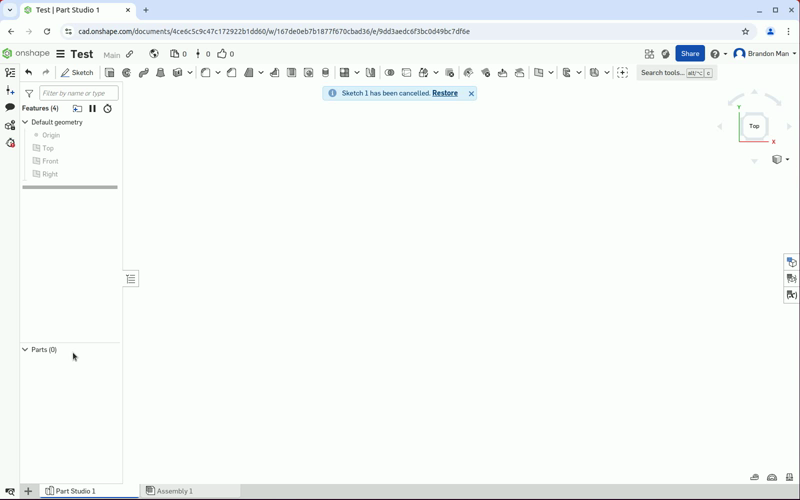
key(shift+p)
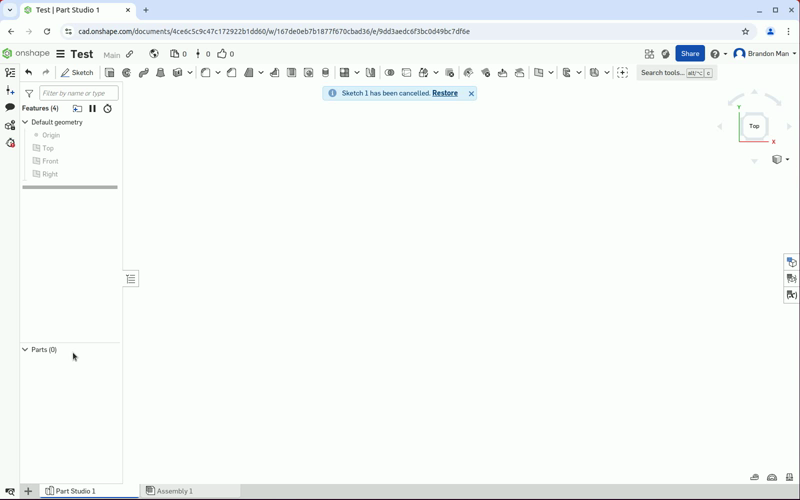
key(space)
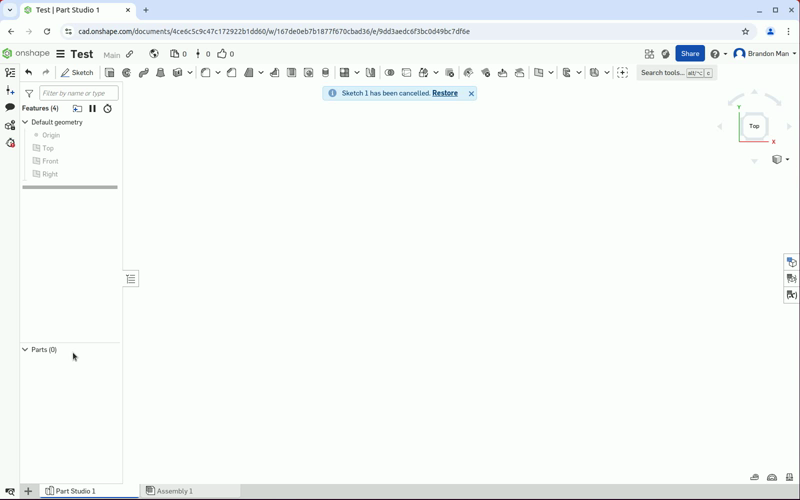
key_down(shift)
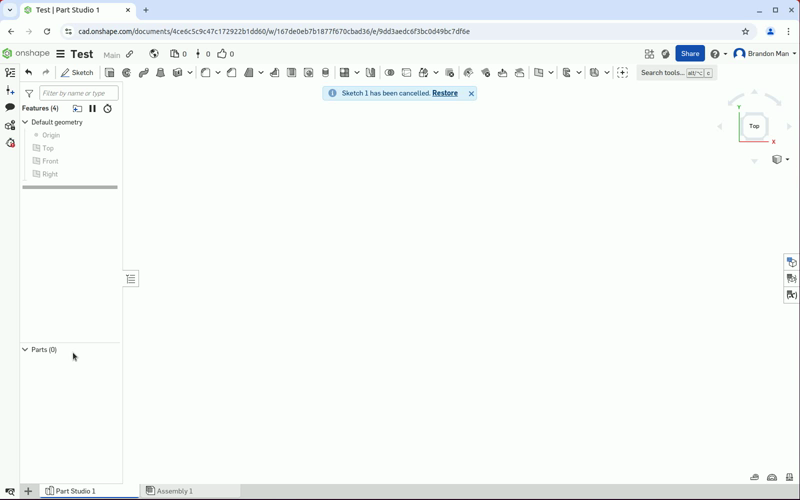
key(up)
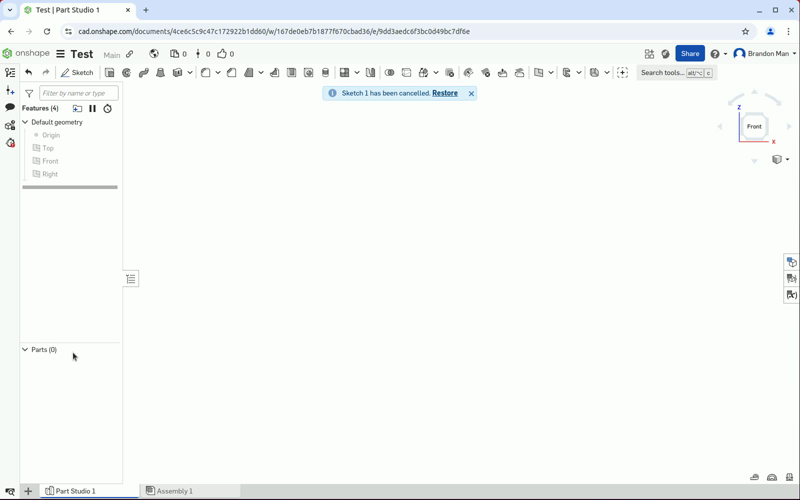
key_up(shift)
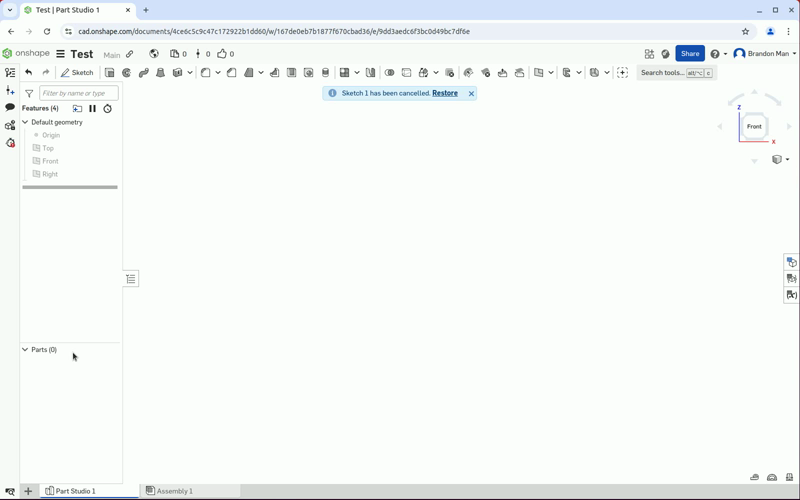
mouse_move(73, 352)
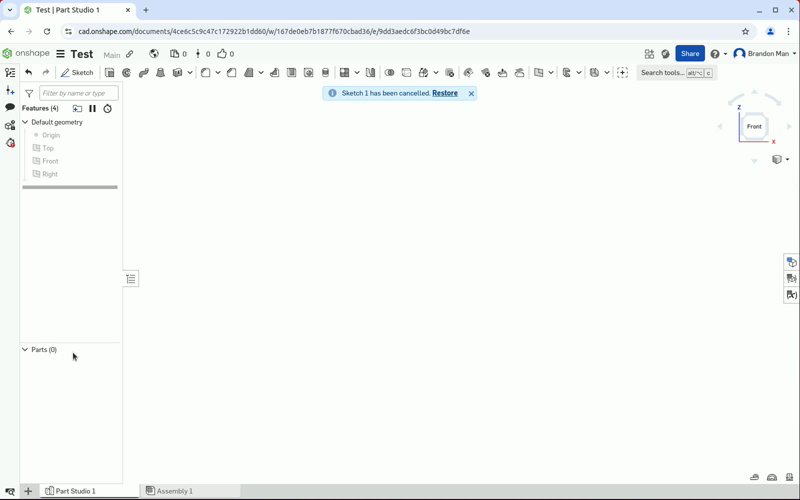
key(shift+y)
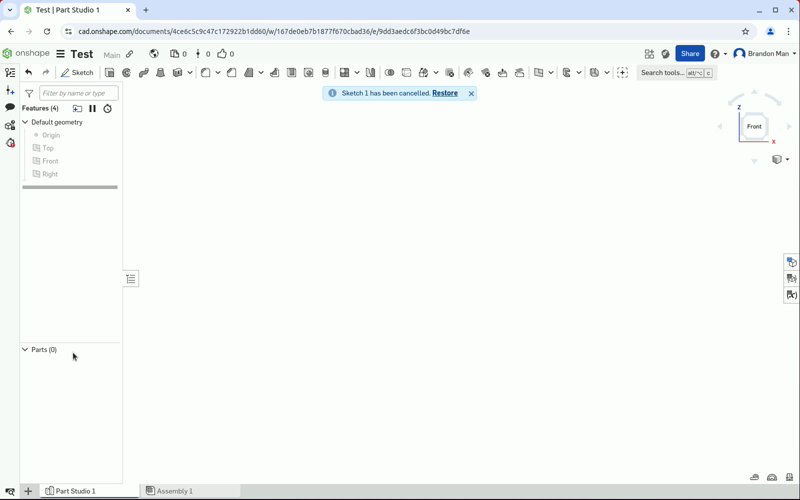
key(shift+s)
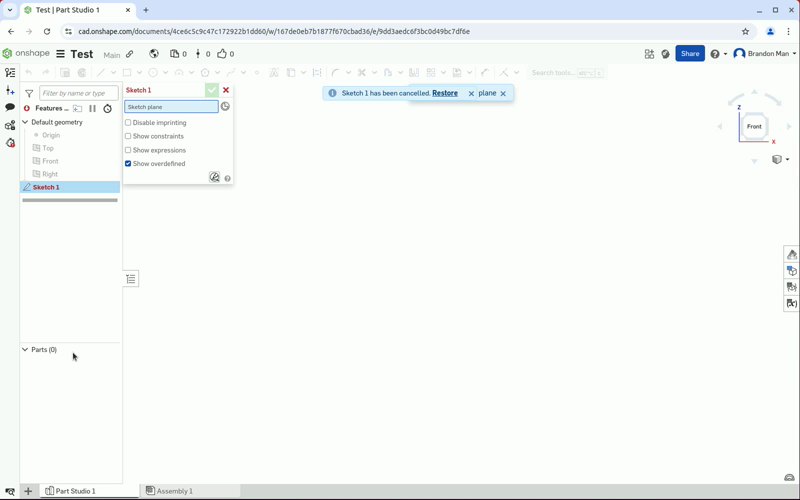
mouse_move(73, 163)
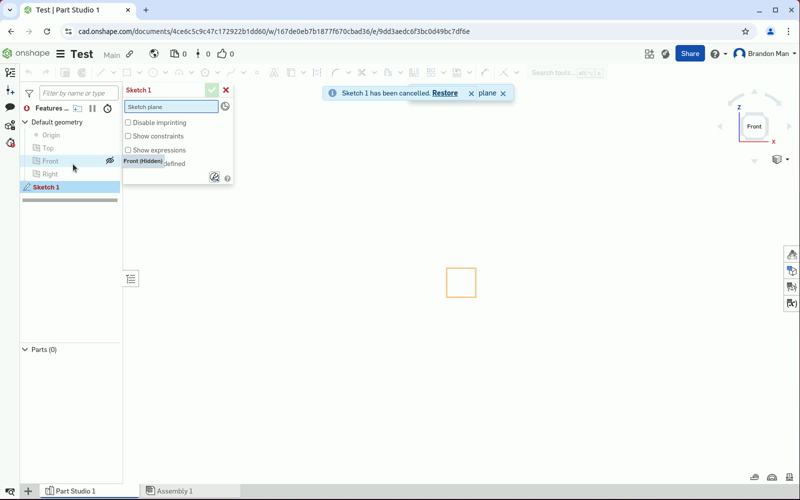
click(73, 163)
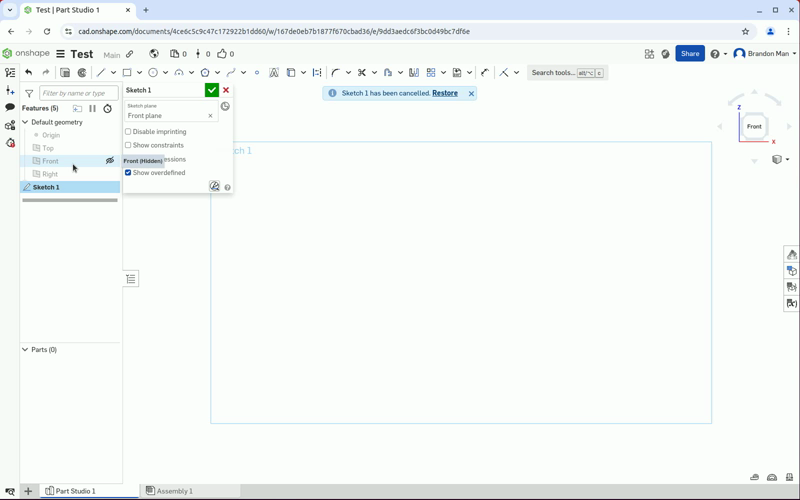
mouse_move(73, 352)
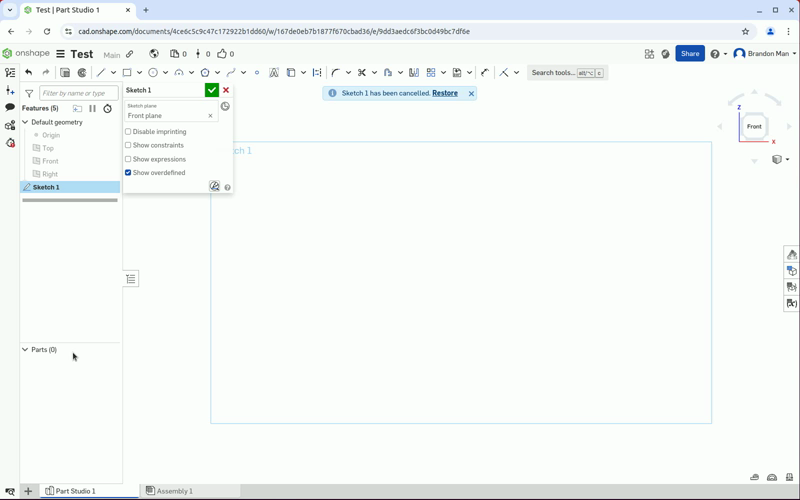
key(y)
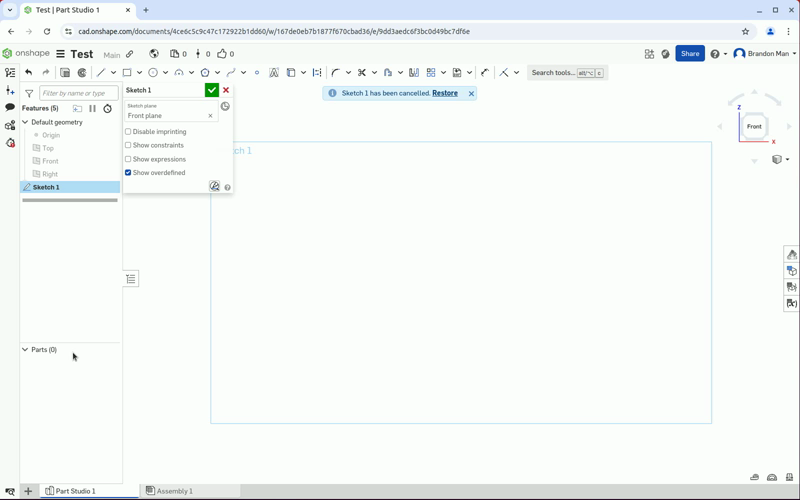
key(l)
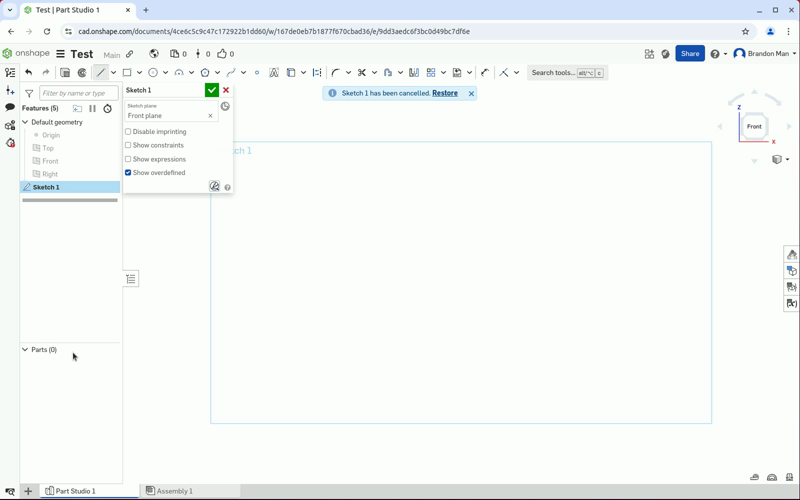
key_down(shift)
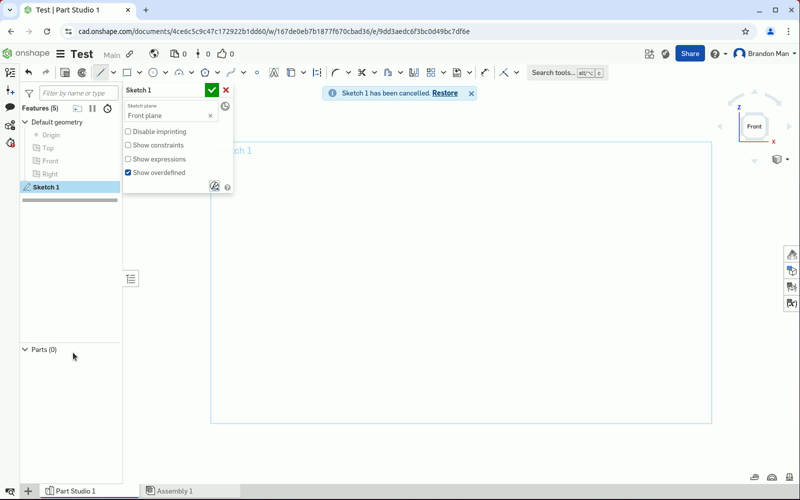
mouse_move(356, 354)
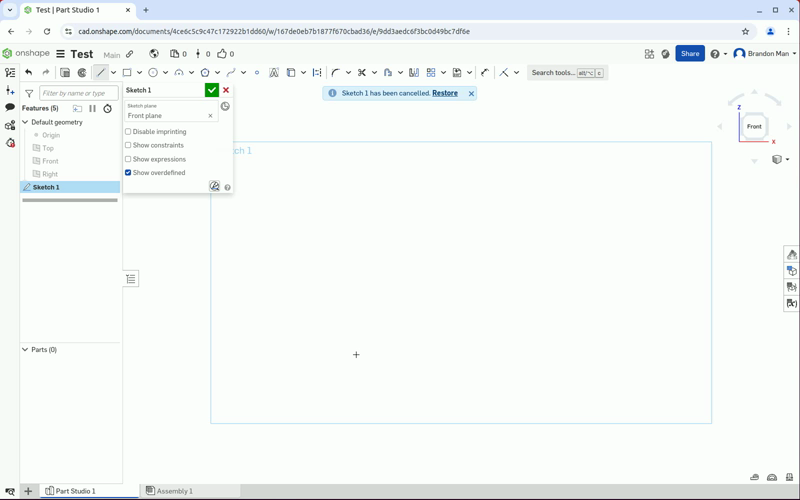
click(356, 354)
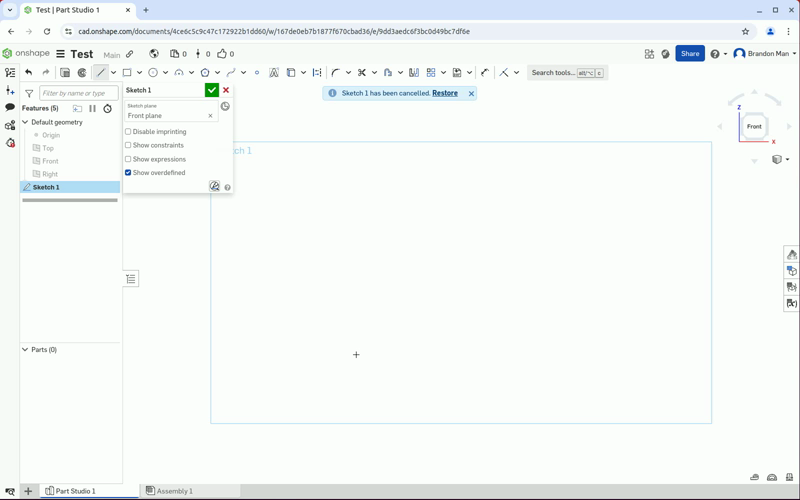
key_up(shift)
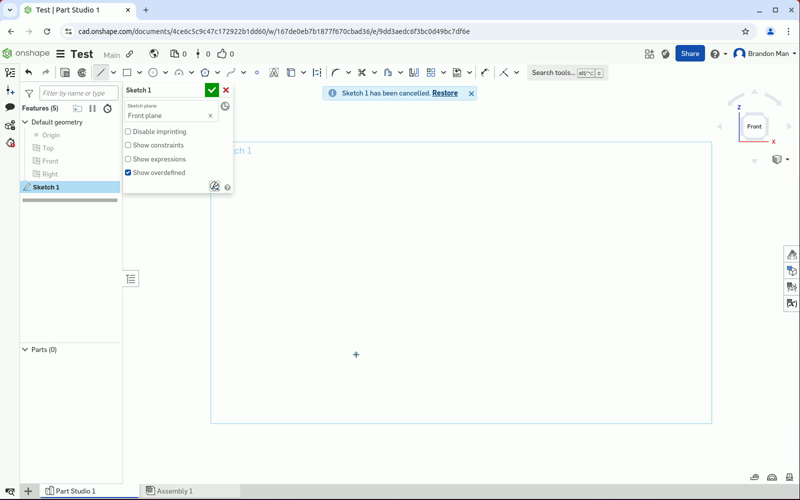
key_down(shift)
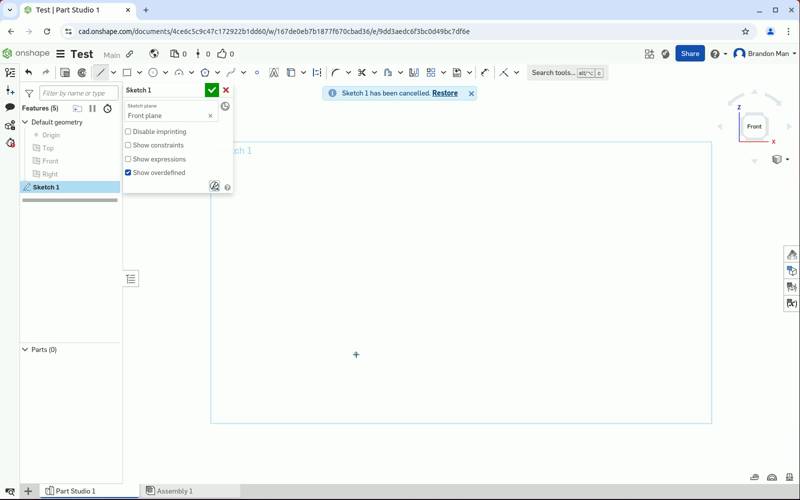
mouse_move(466, 354)
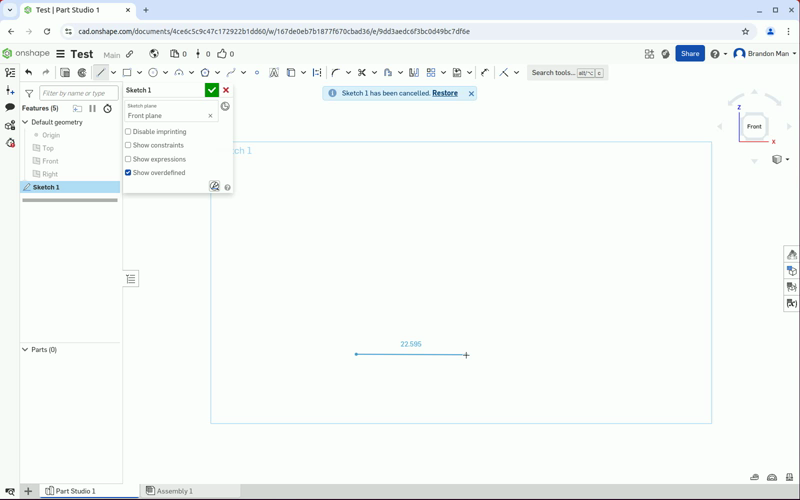
click(466, 354)
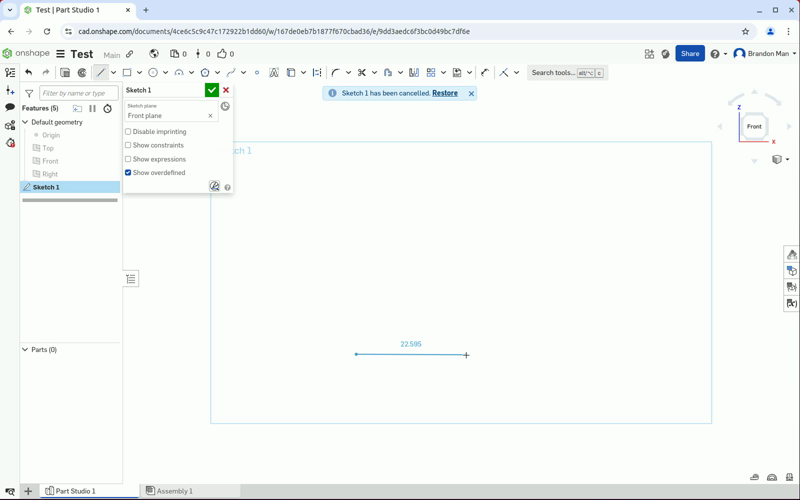
key_up(shift)
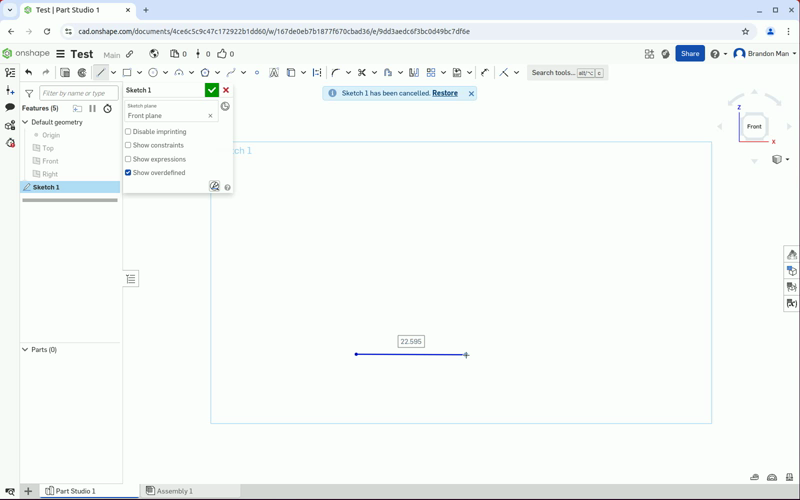
key_down(shift)
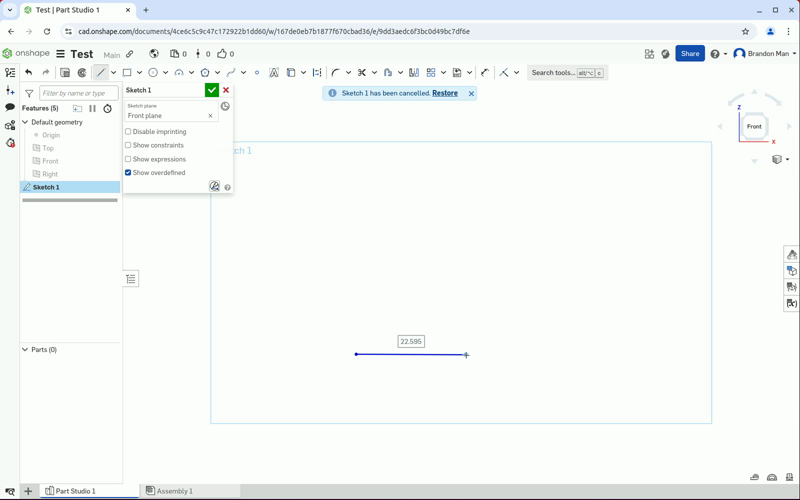
mouse_move(466, 171)
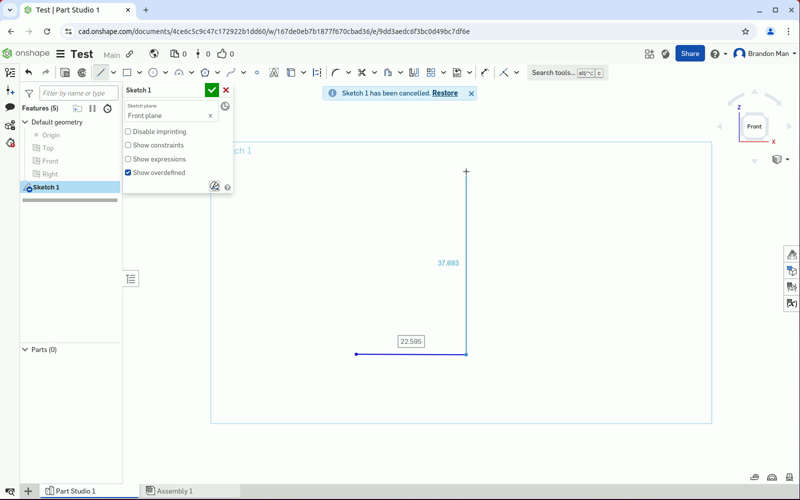
click(466, 171)
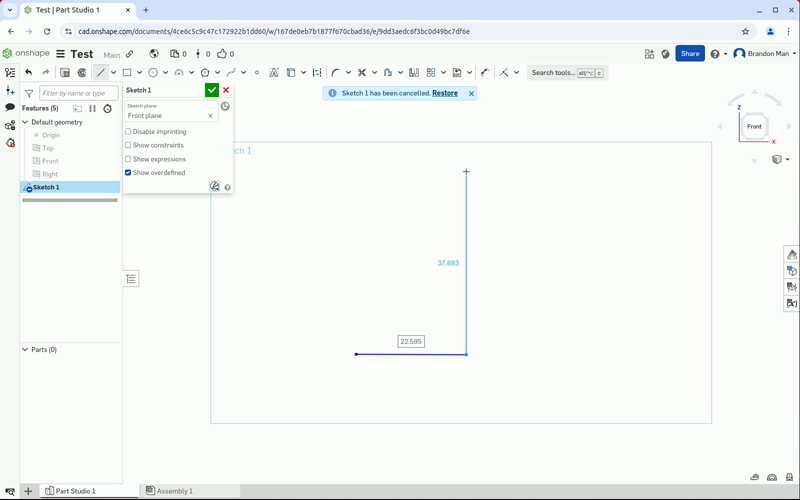
key_up(shift)
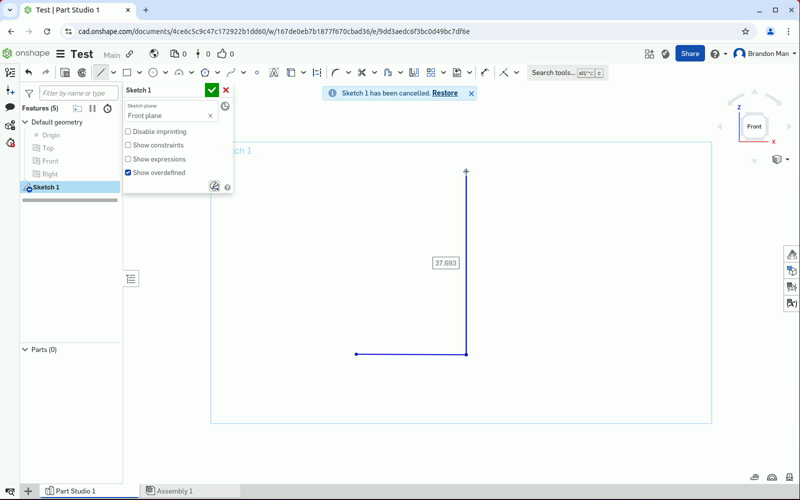
key_down(shift)
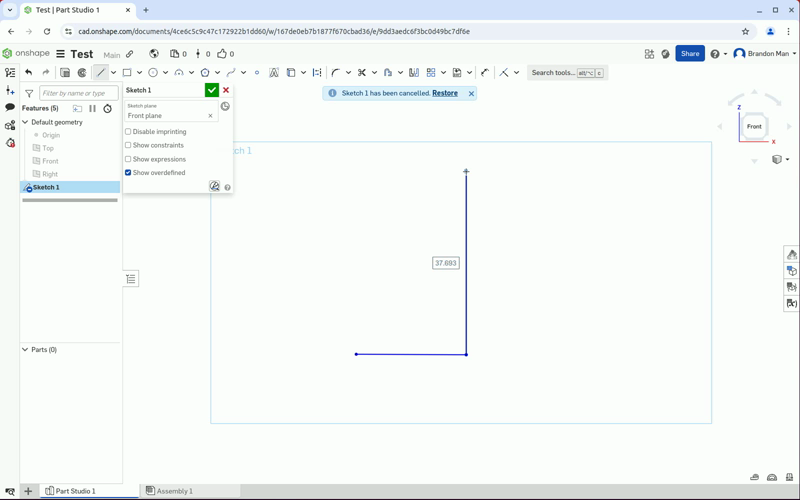
mouse_move(356, 171)
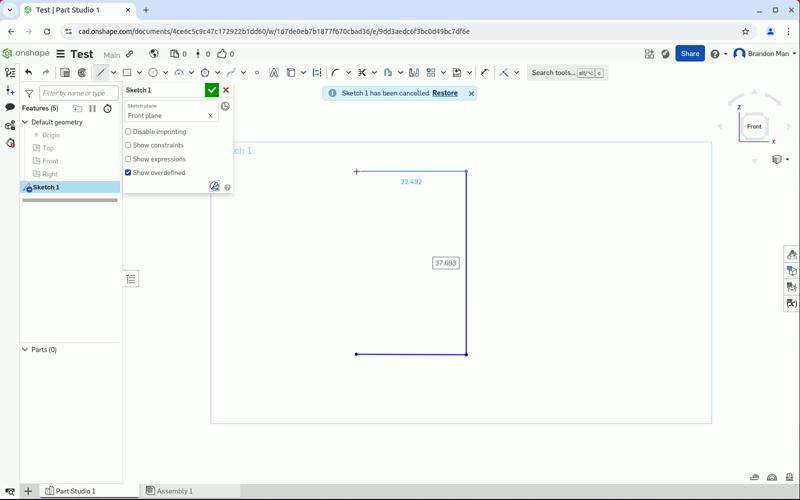
click(356, 171)
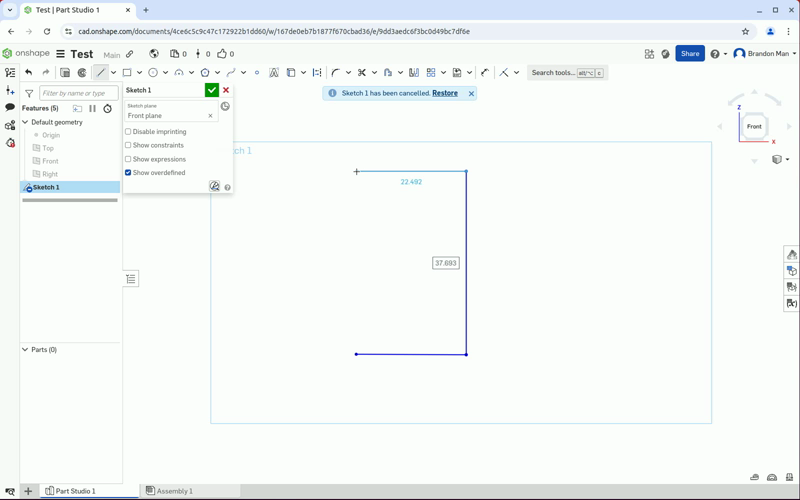
key_up(shift)
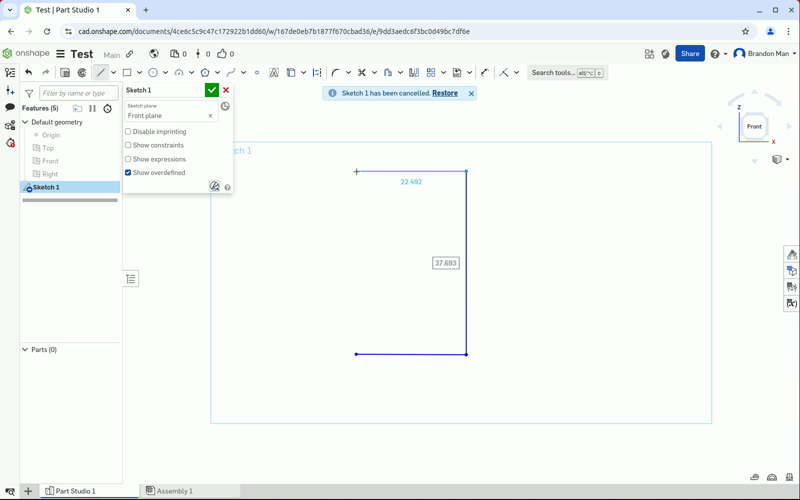
key_down(shift)
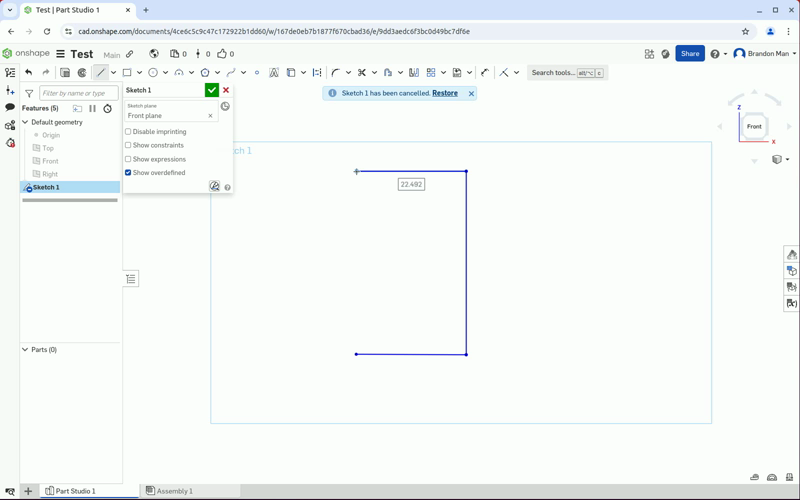
mouse_move(356, 354)
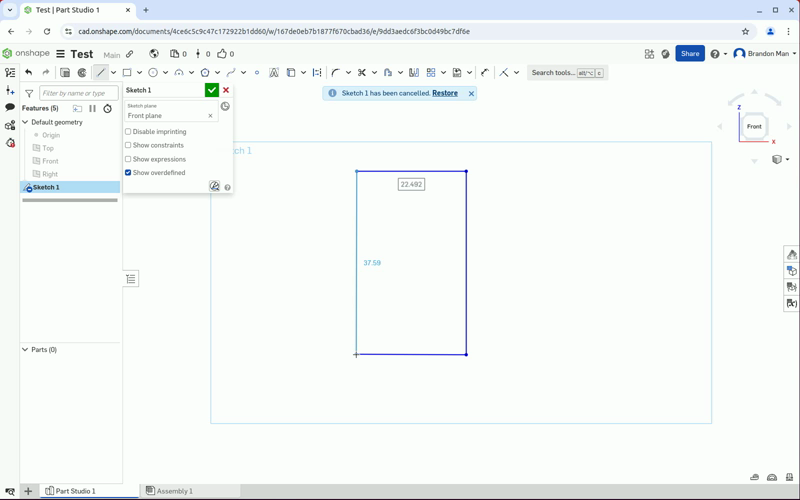
key_up(shift)
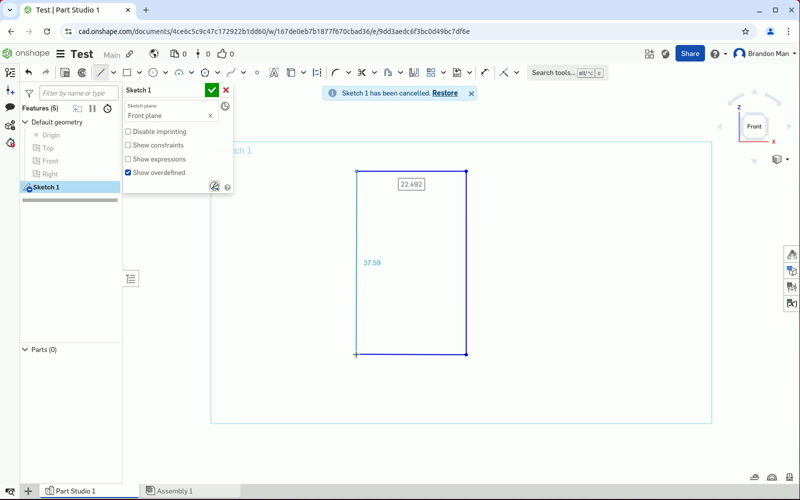
click(356, 354)
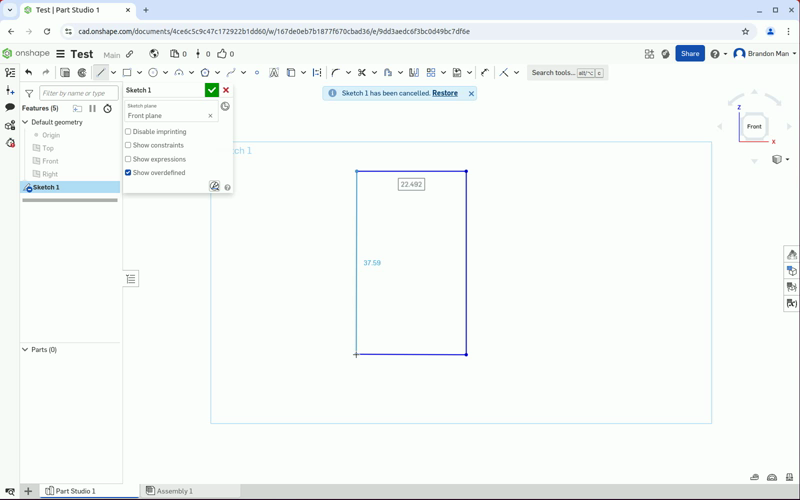
key(esc)
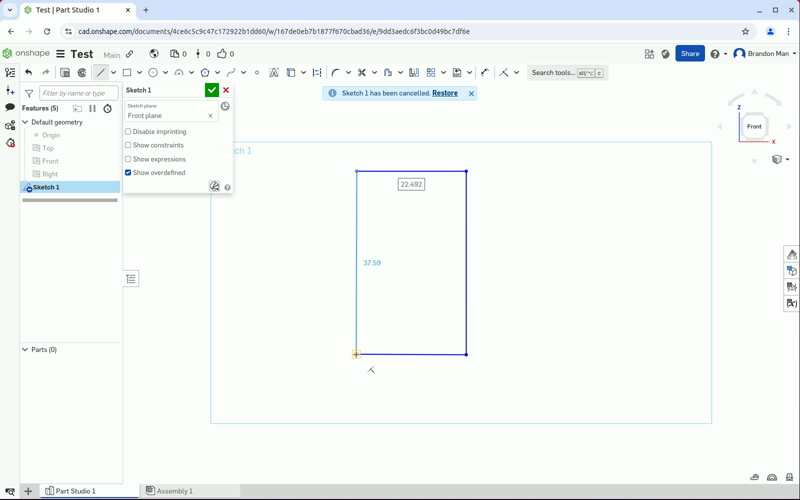
mouse_move(389, 254)
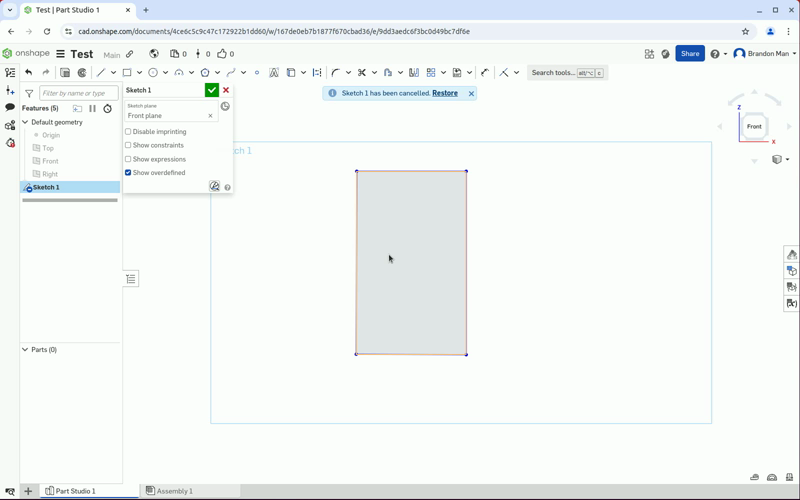
click(389, 254)
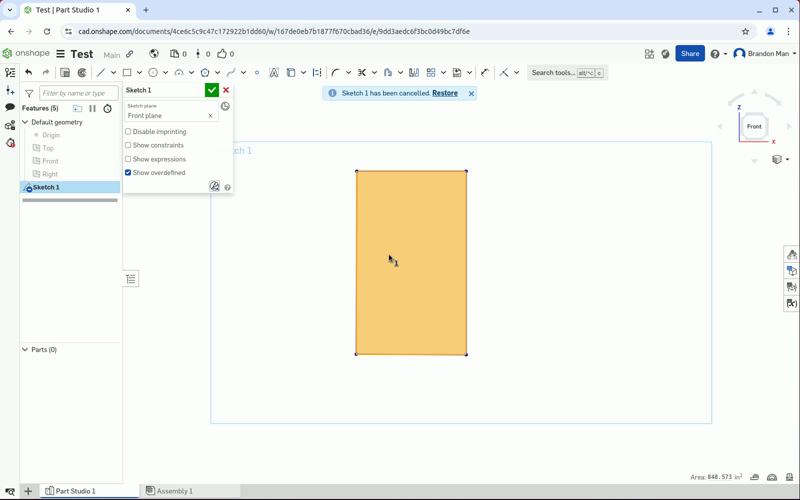
mouse_move(73, 352)
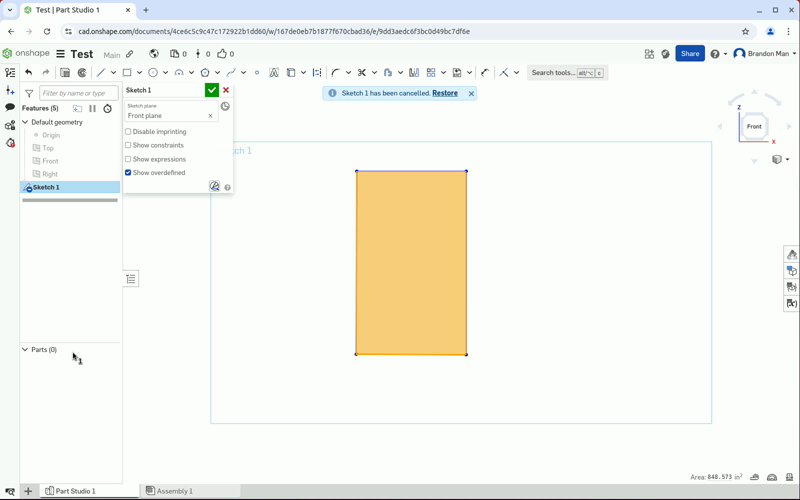
key(shift+y)
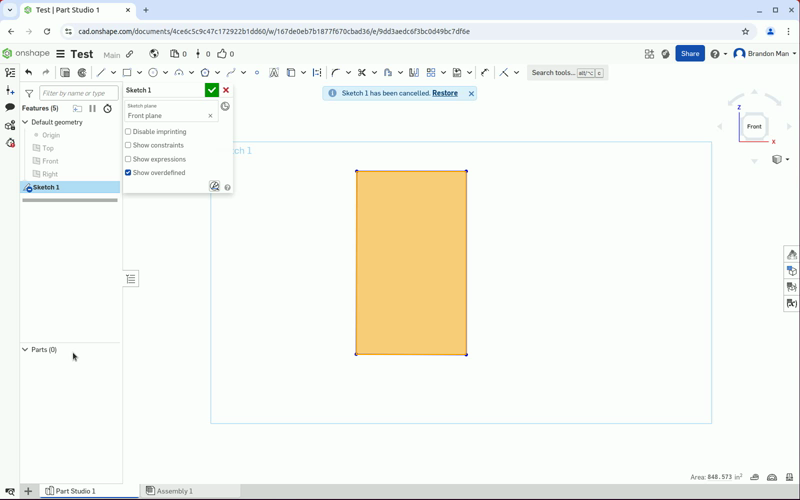
key(shift+e)
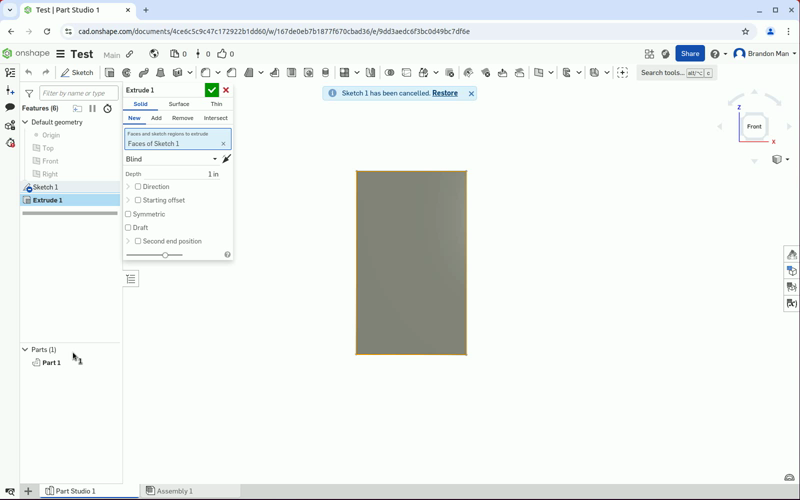
mouse_move(143, 106)
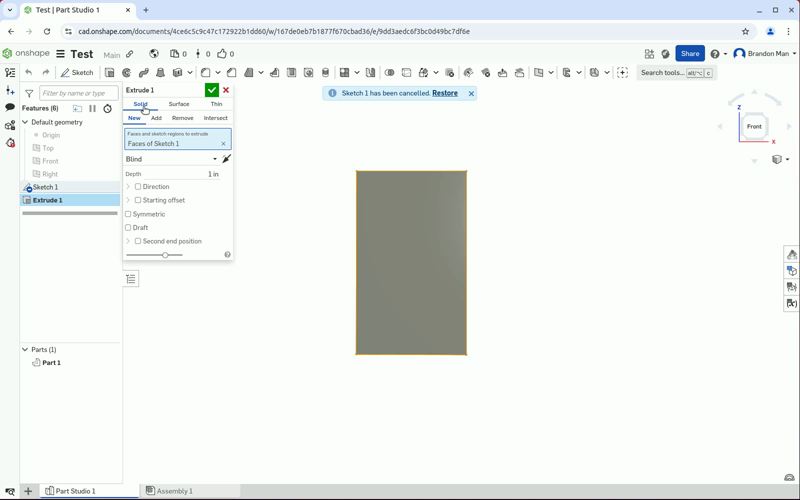
click(143, 106)
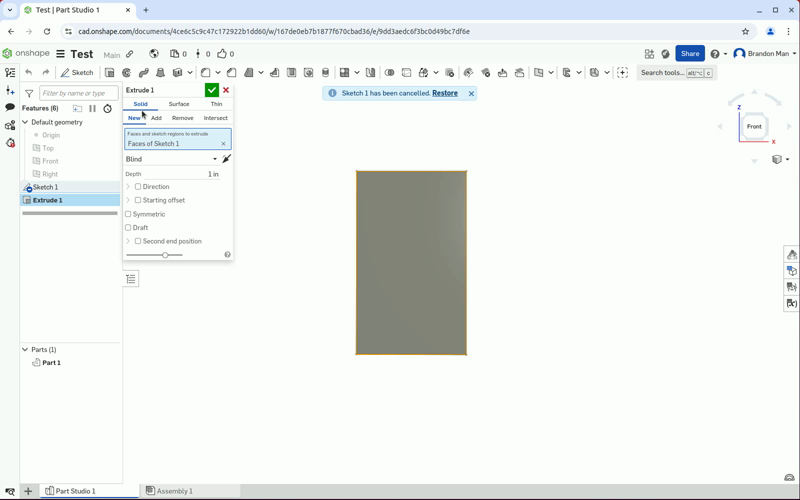
mouse_move(137, 120)
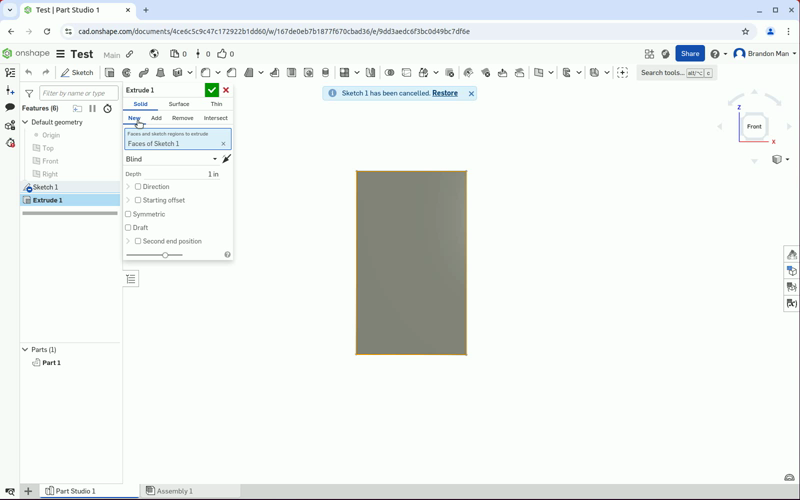
click(137, 120)
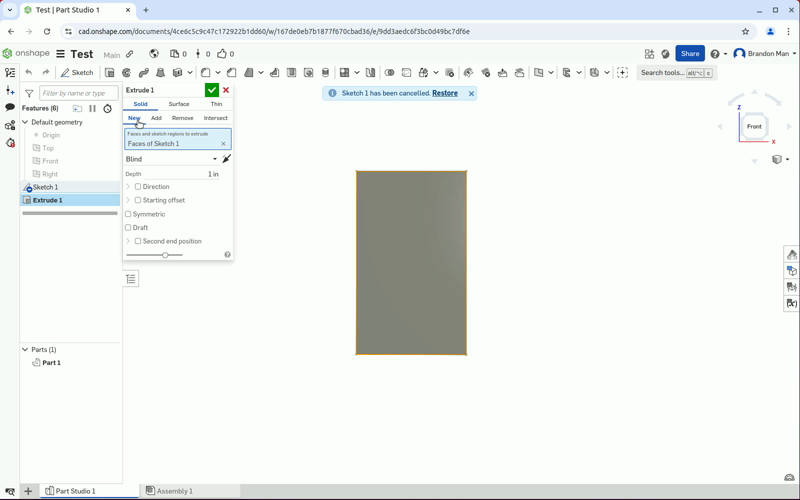
key(tab, 4)
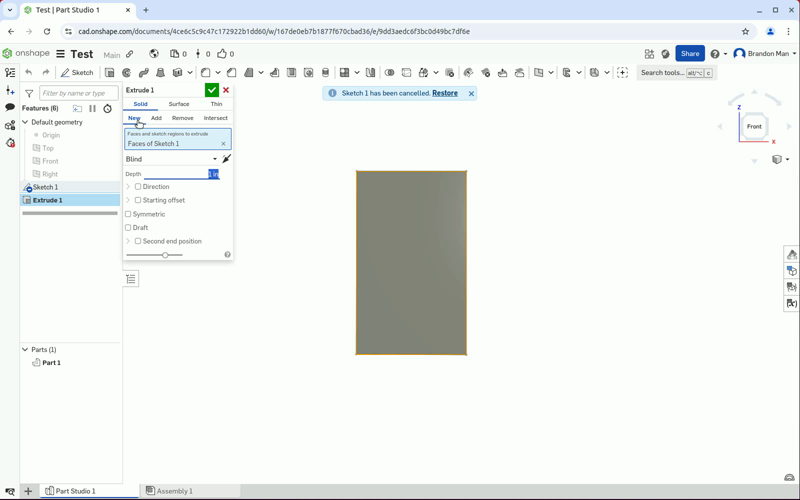
text(5.777)
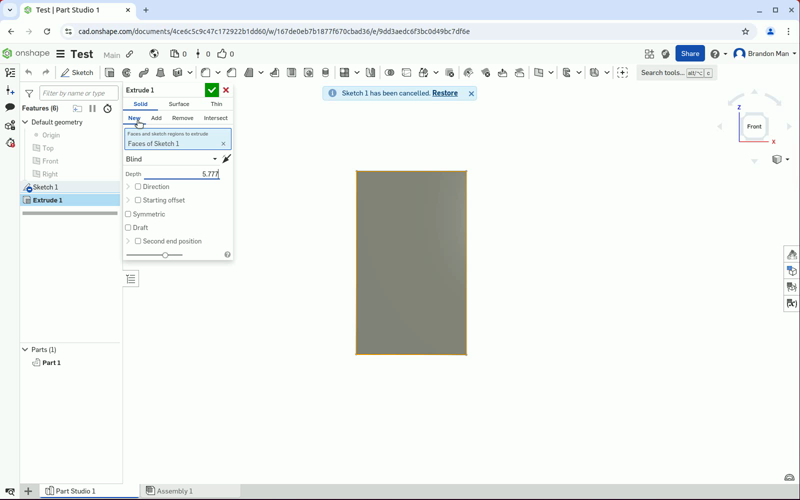
key(enter)
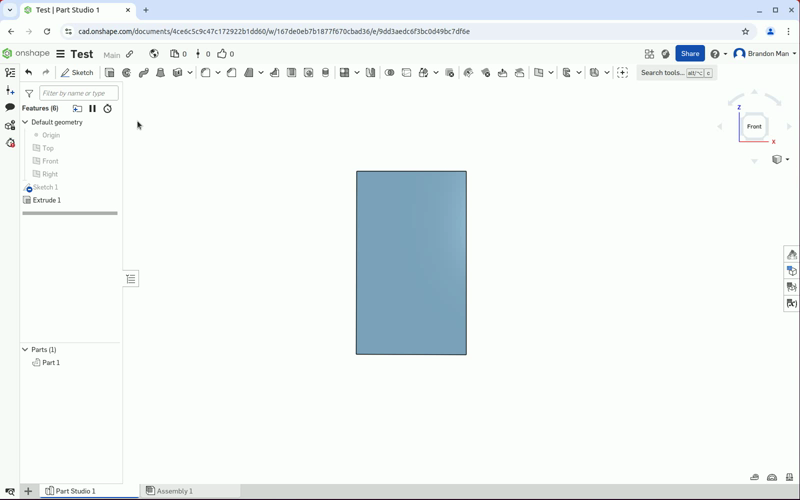
key(shift+h)
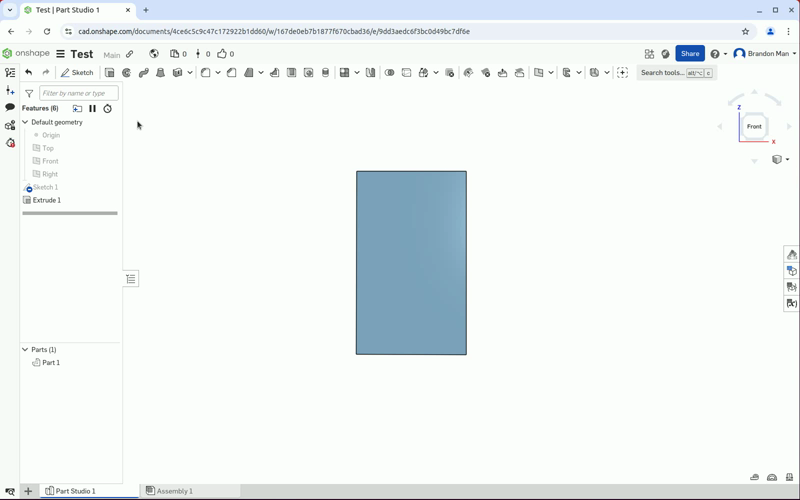
key(shift+h)
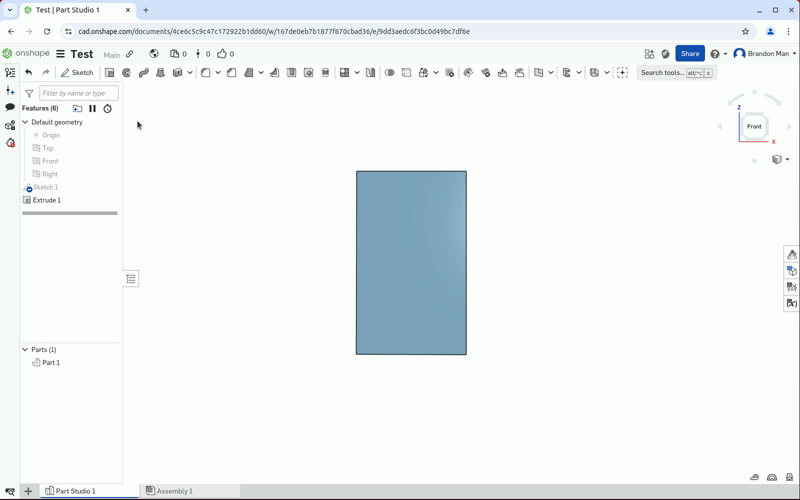
mouse_move(73, 189)
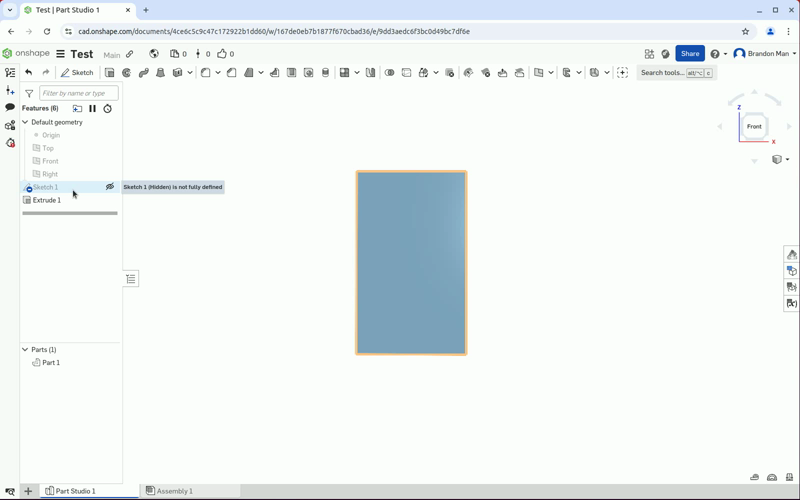
click(73, 189)
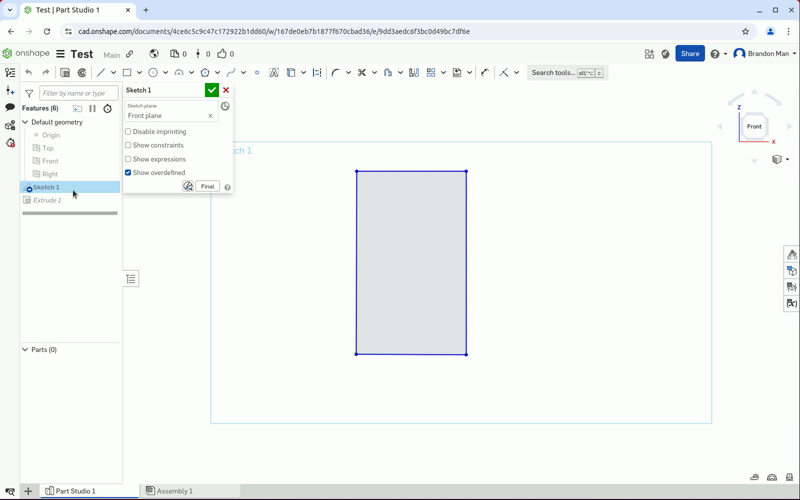
mouse_move(229, 92)
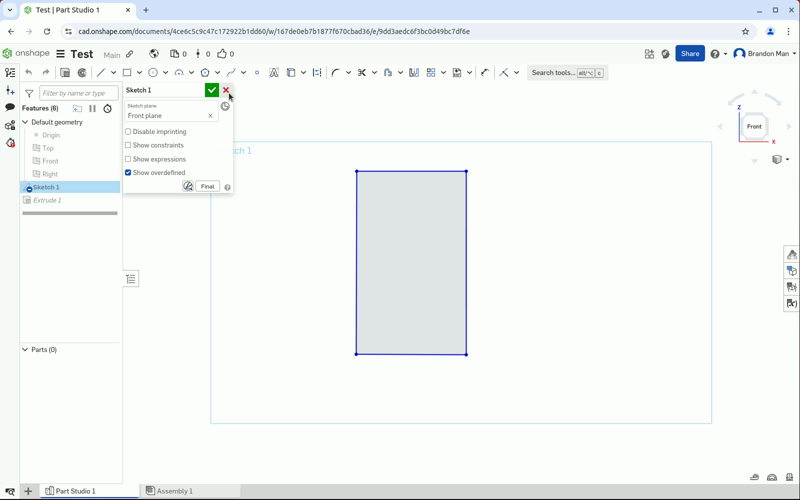
click(229, 92)
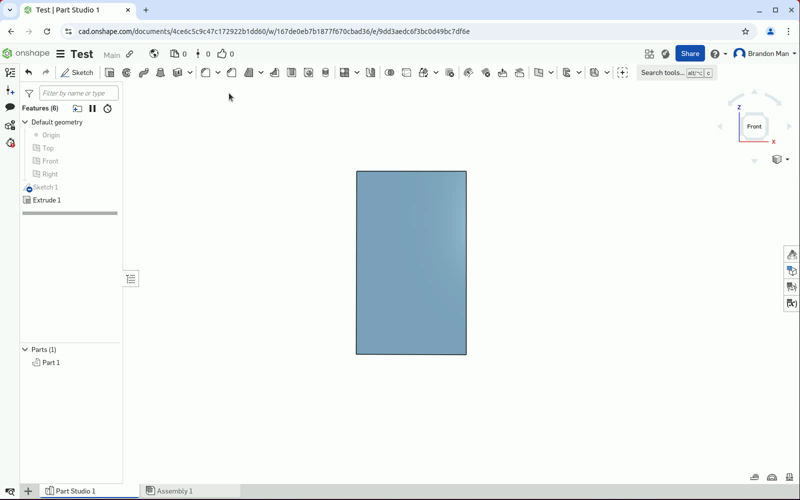
mouse_move(541, 75)
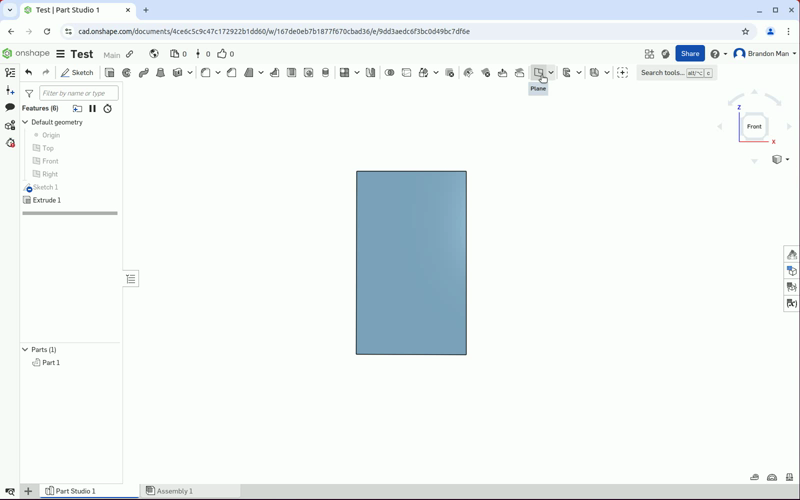
click(541, 75)
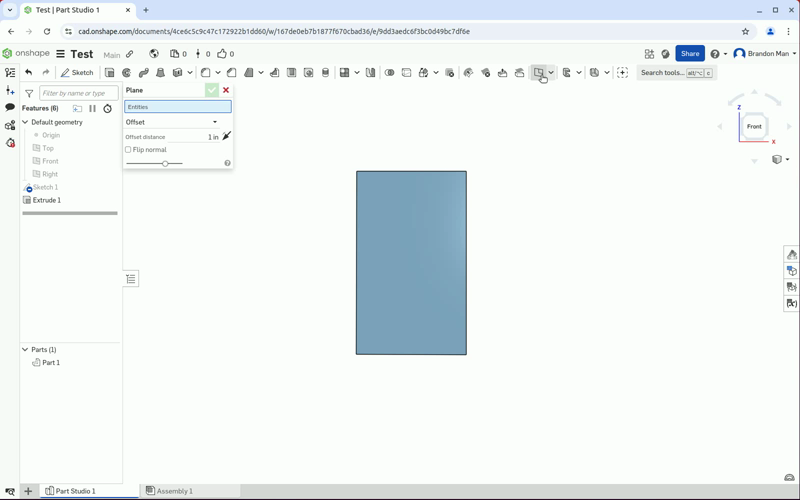
mouse_move(73, 163)
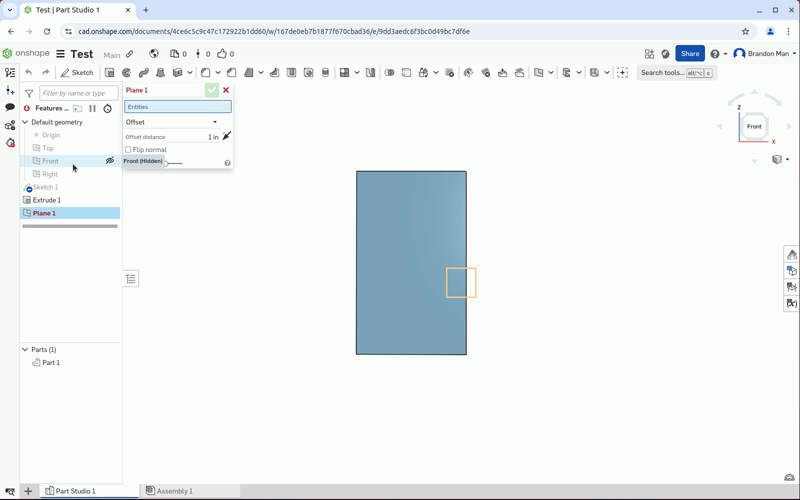
click(73, 163)
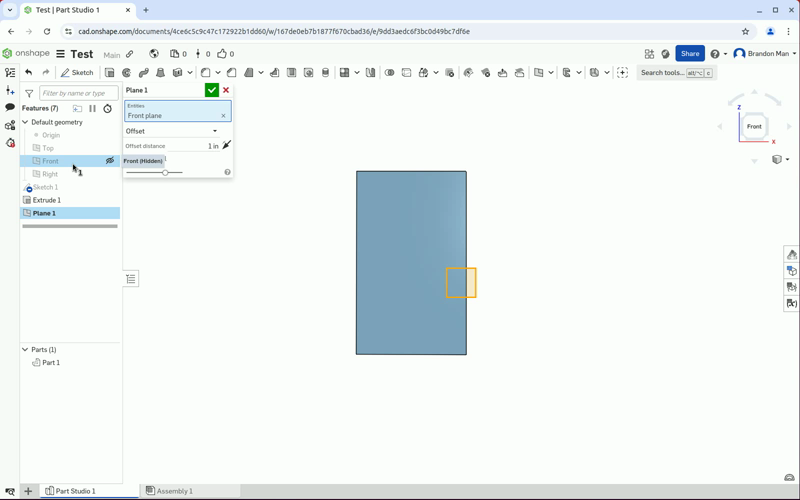
key(tab, 2)
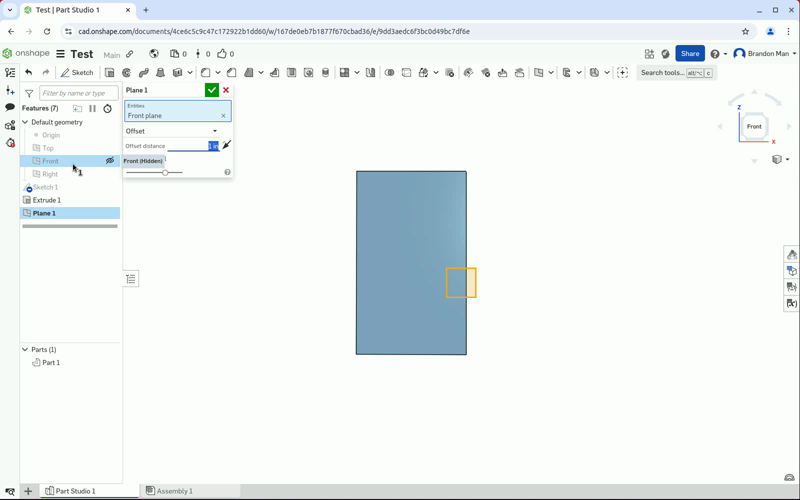
text(5.792)
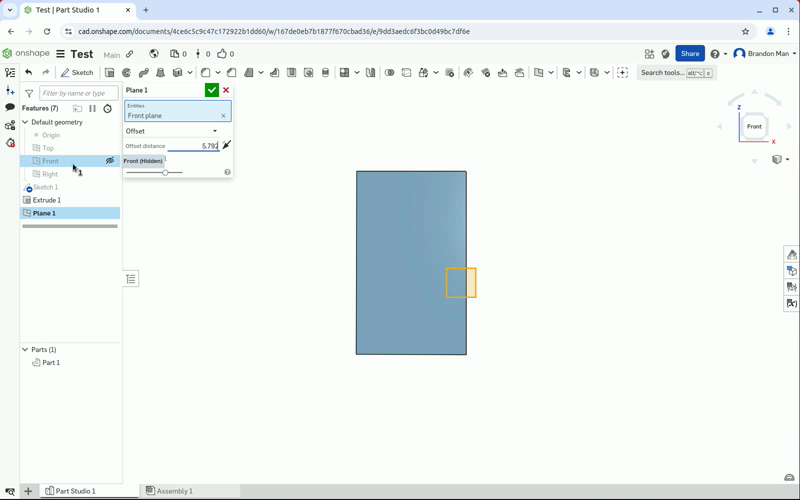
key(enter, 2)
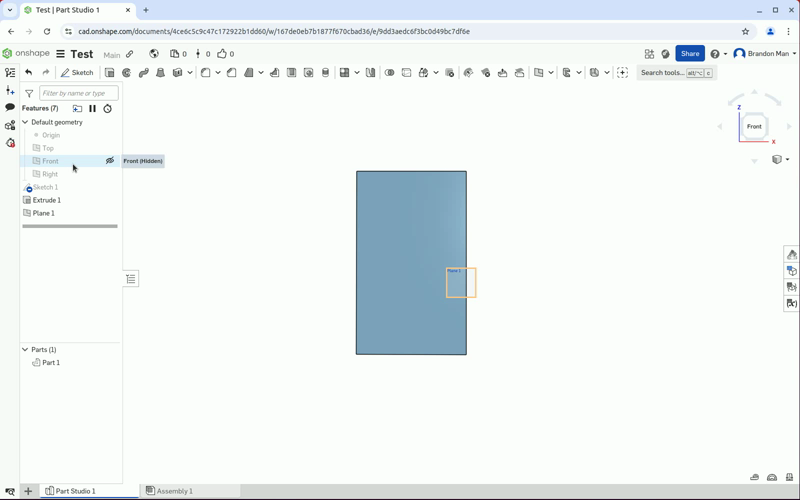
key(shift+s)
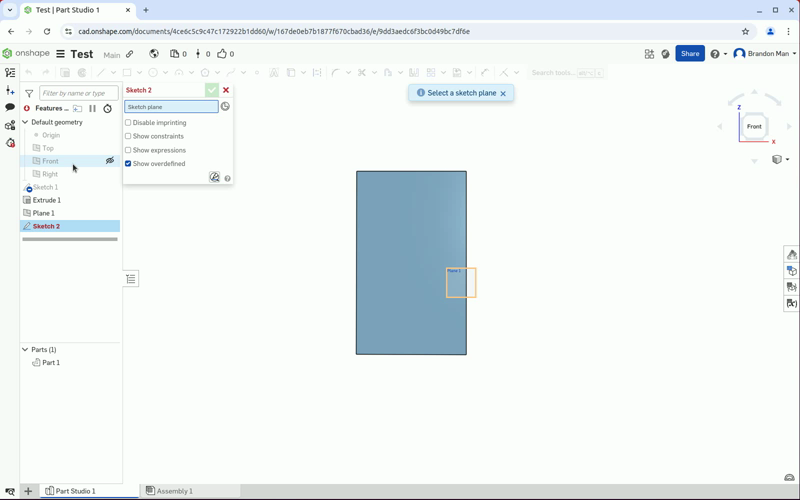
mouse_move(73, 215)
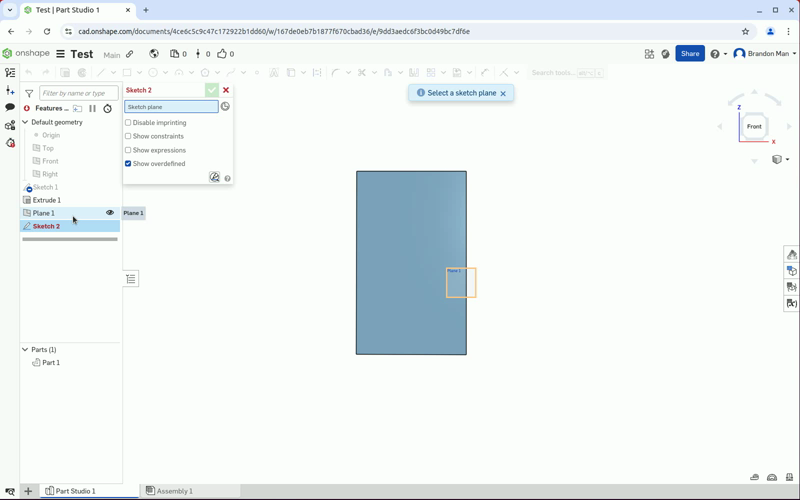
click(73, 215)
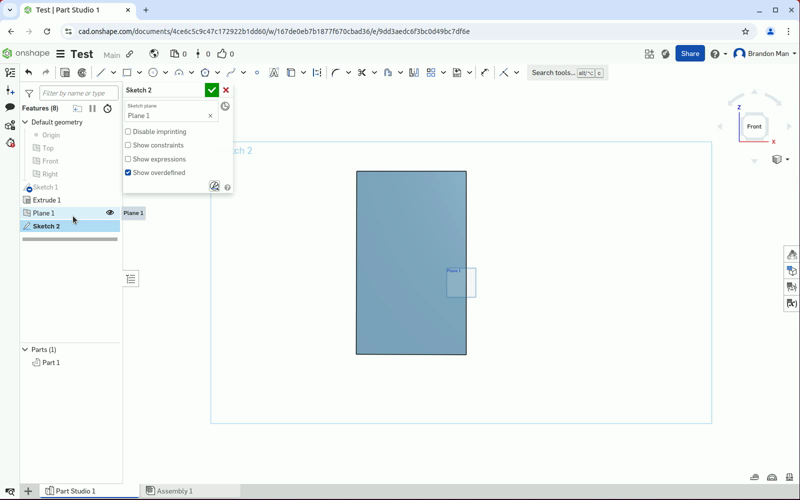
mouse_move(73, 352)
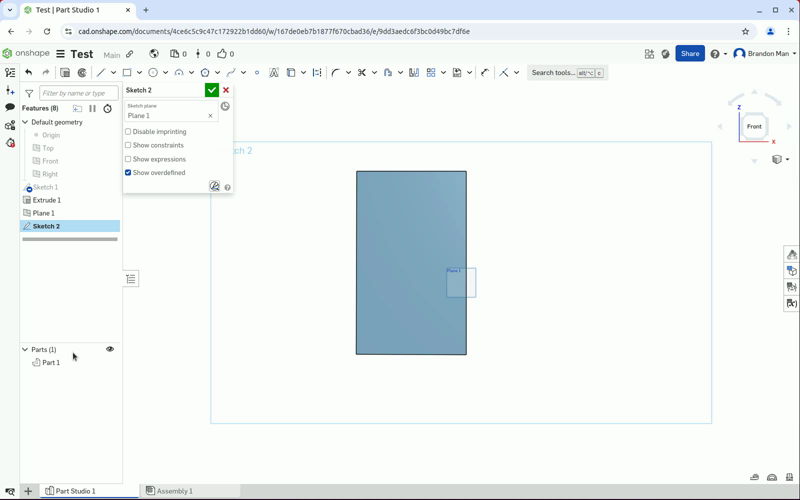
key(y)
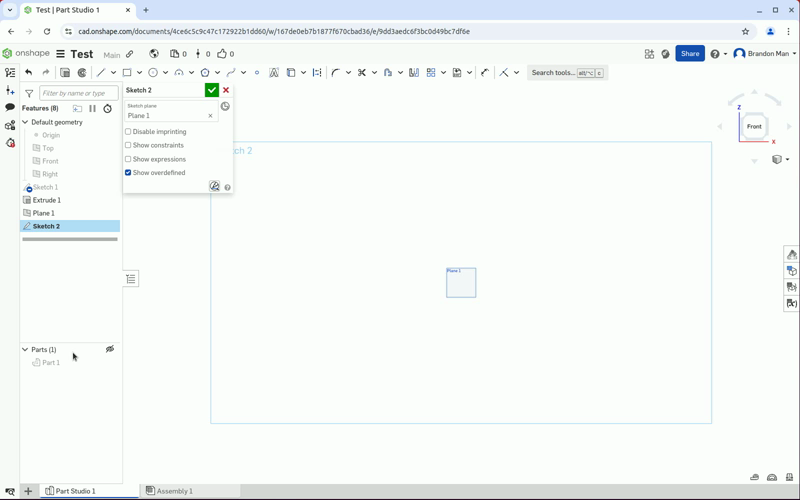
key(l)
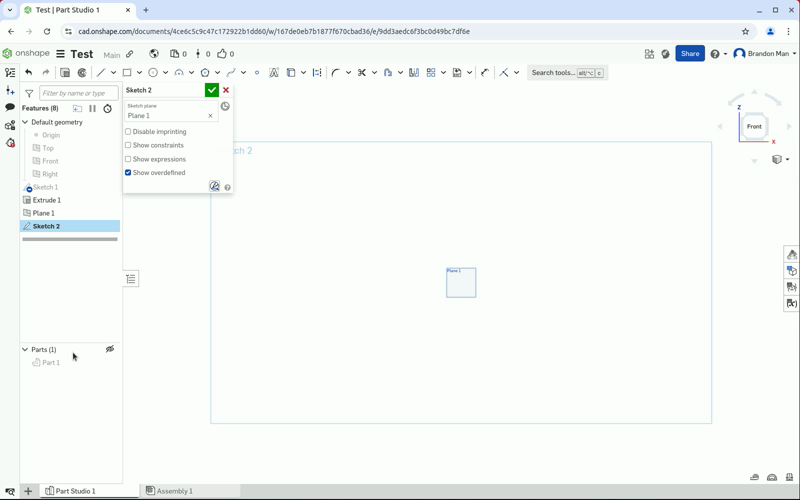
key_down(shift)
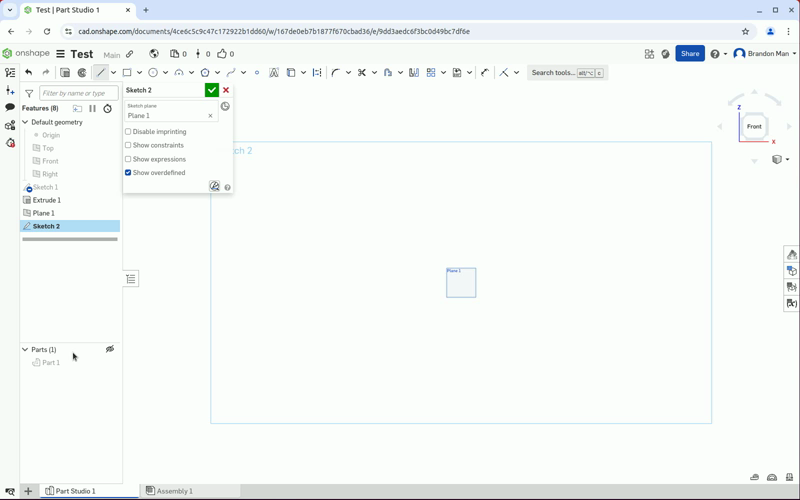
mouse_move(388, 223)
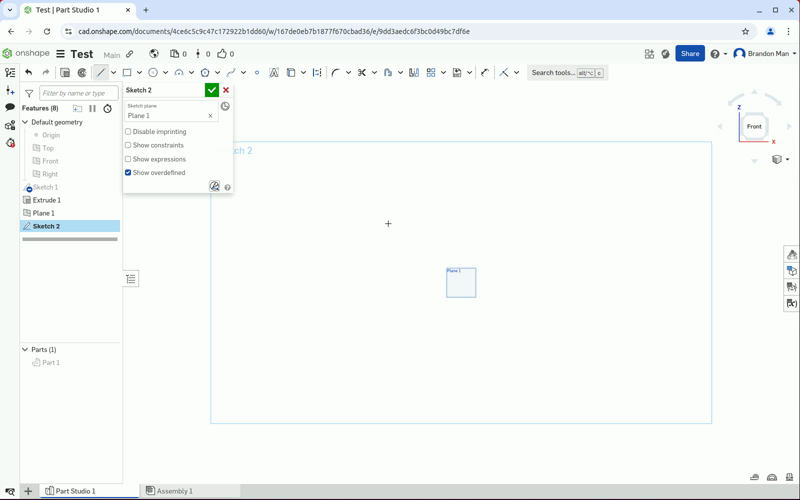
click(388, 223)
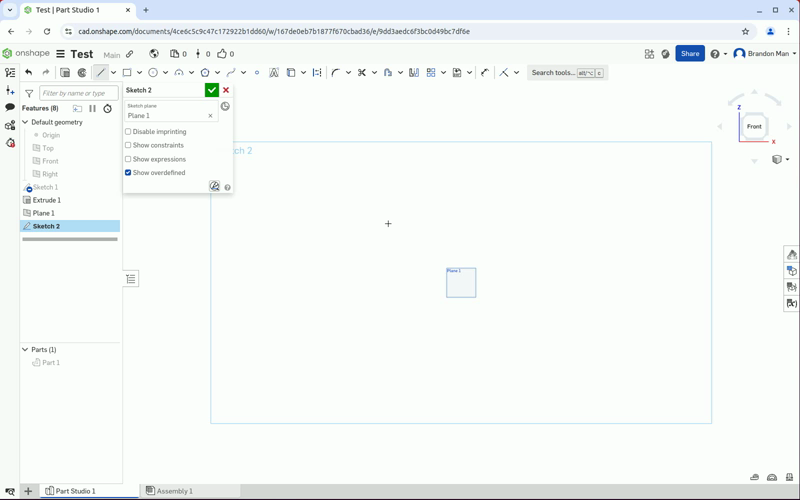
key_up(shift)
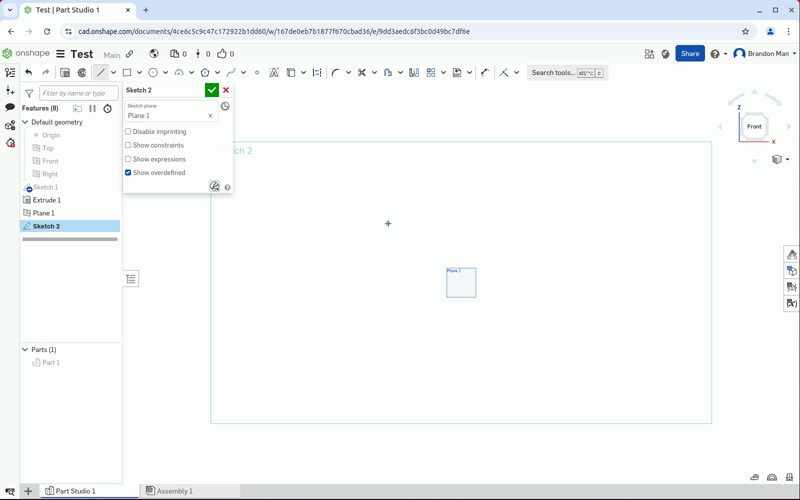
key_down(shift)
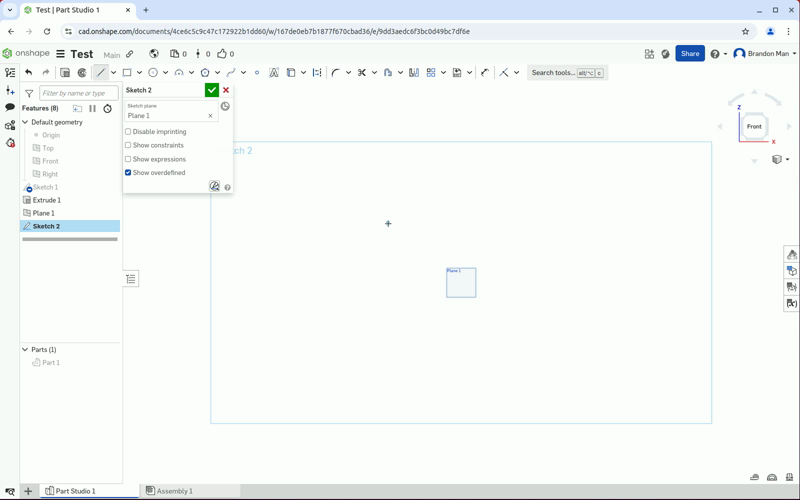
mouse_move(418, 223)
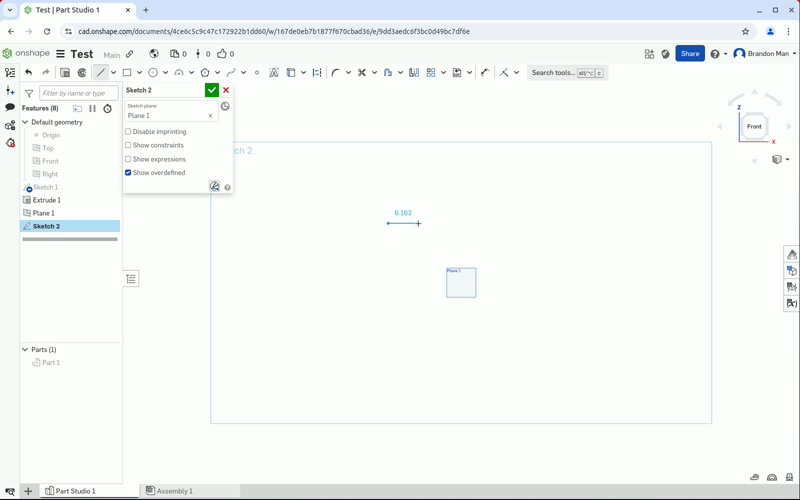
mouse_move(425, 223)
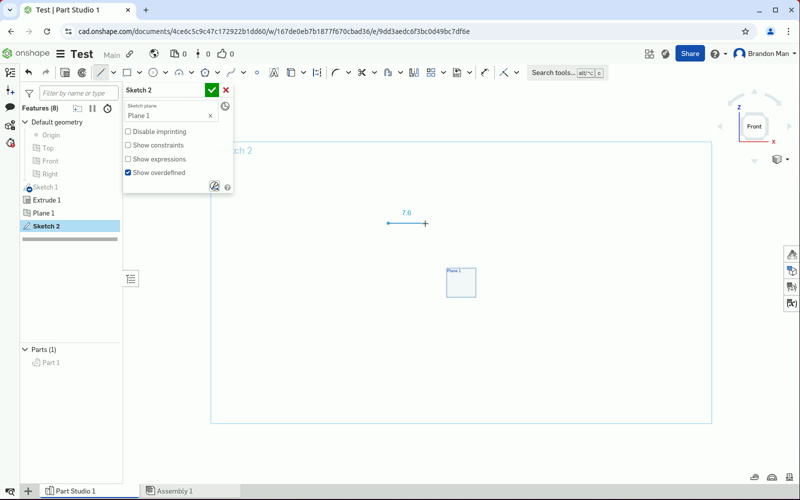
click(425, 223)
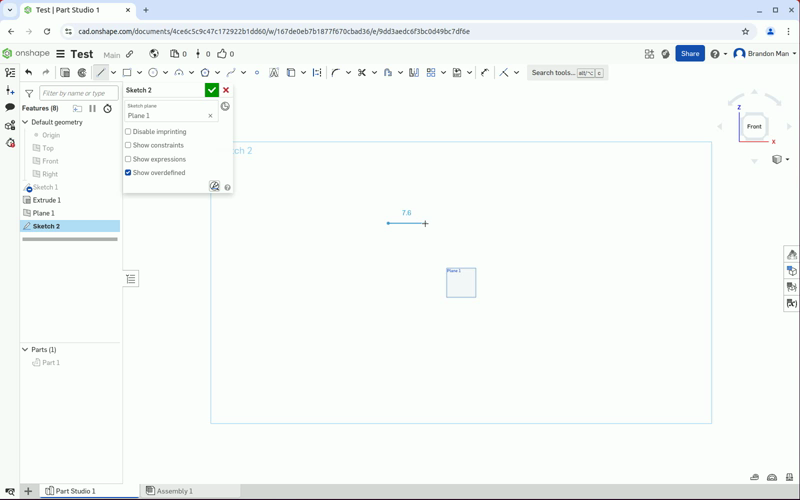
key_up(shift)
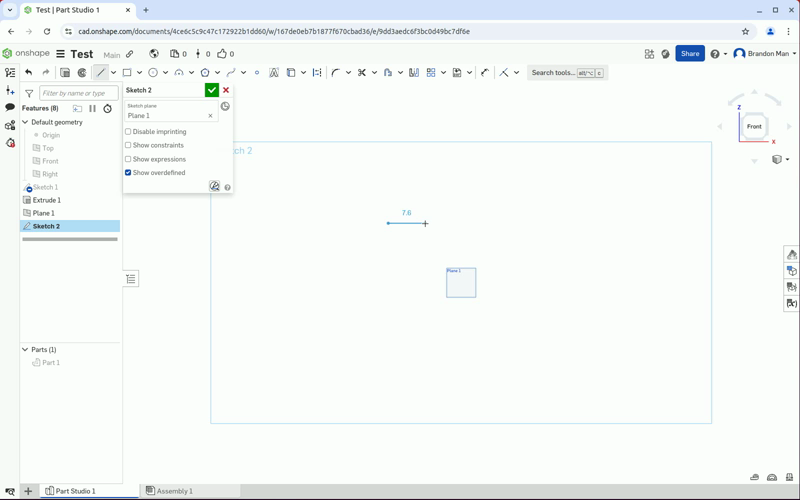
key_down(shift)
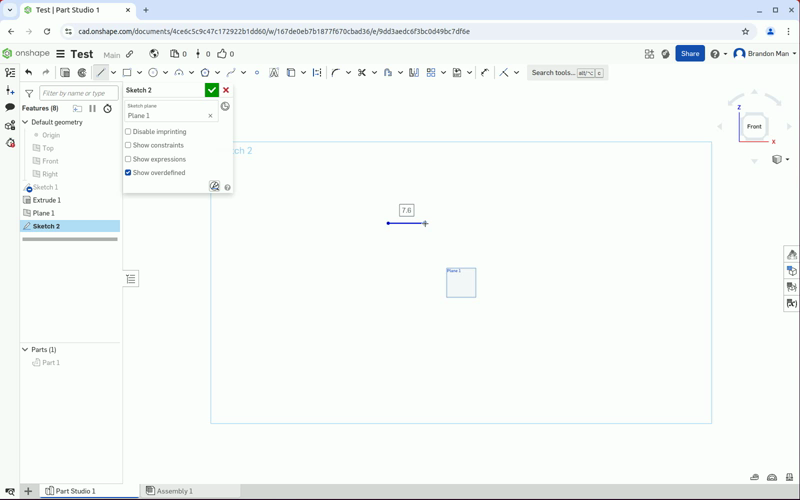
mouse_move(455, 223)
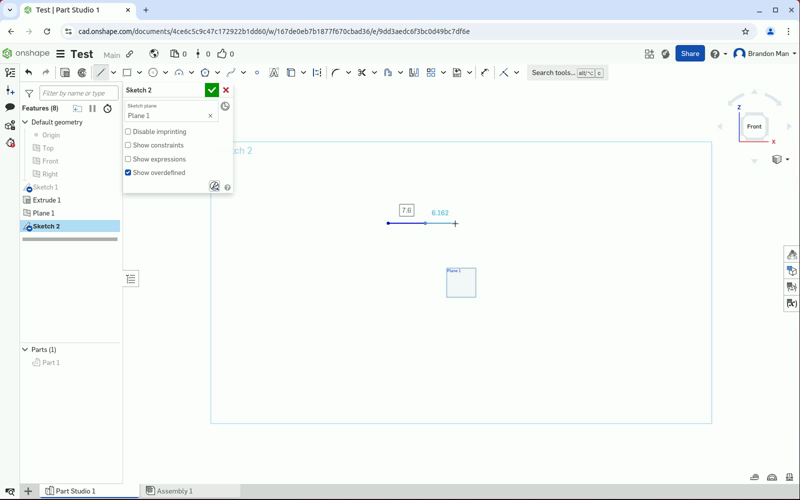
mouse_move(425, 186)
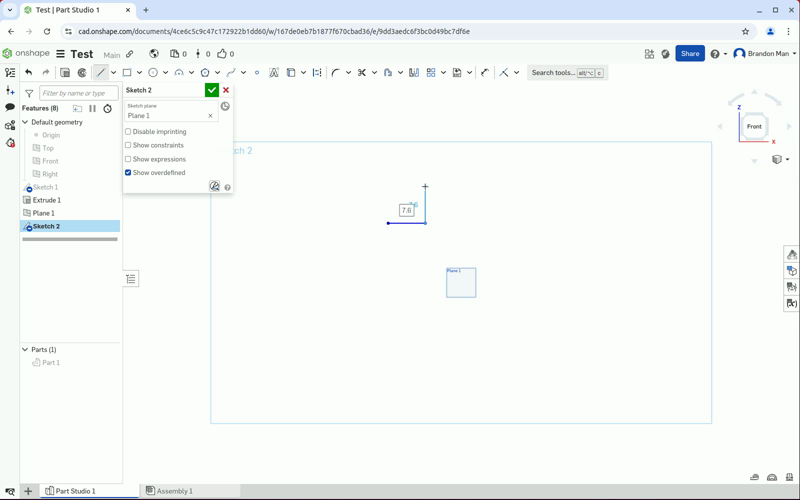
click(425, 186)
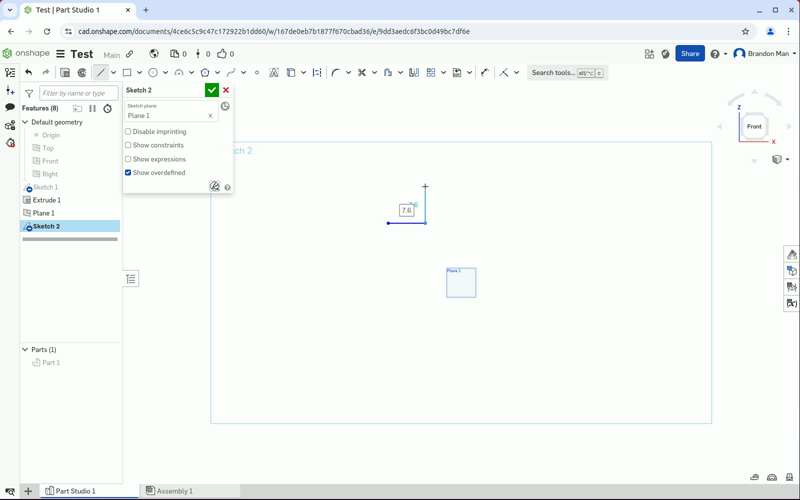
key_up(shift)
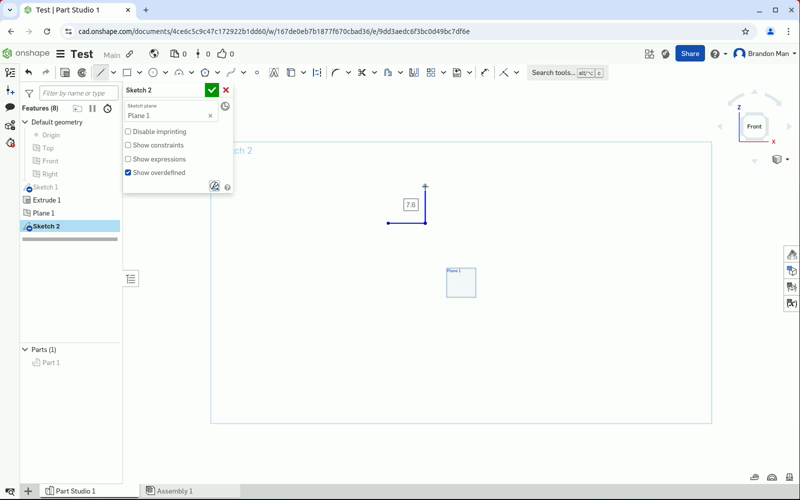
key_down(shift)
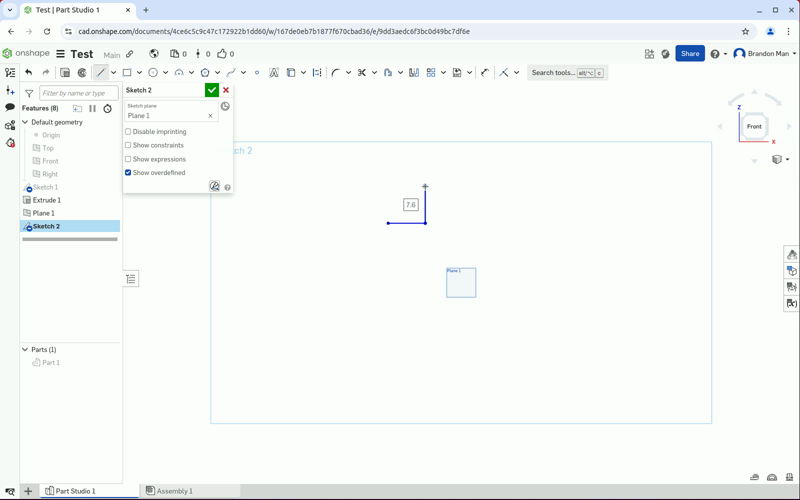
mouse_move(455, 186)
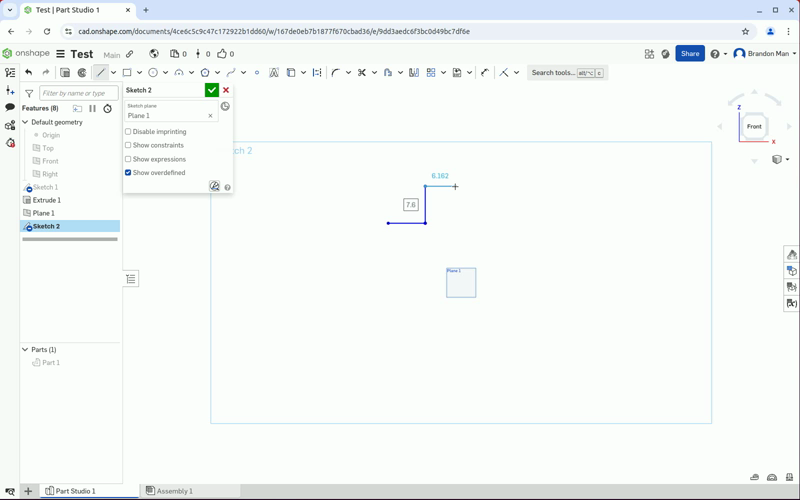
mouse_move(388, 186)
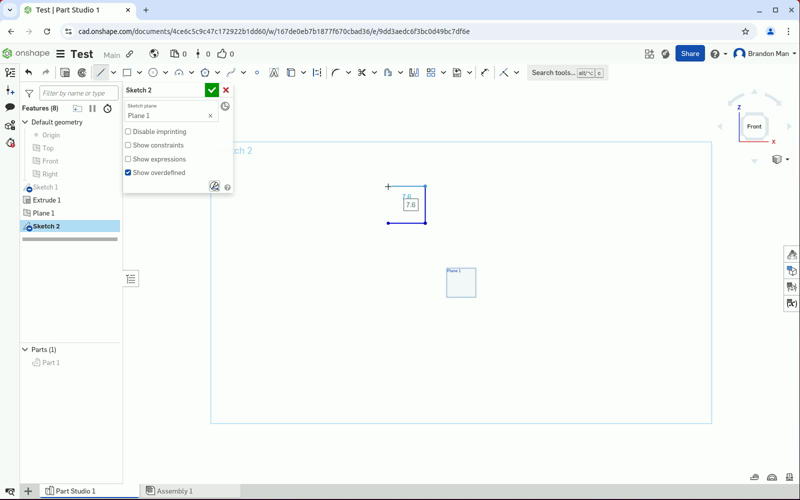
click(388, 186)
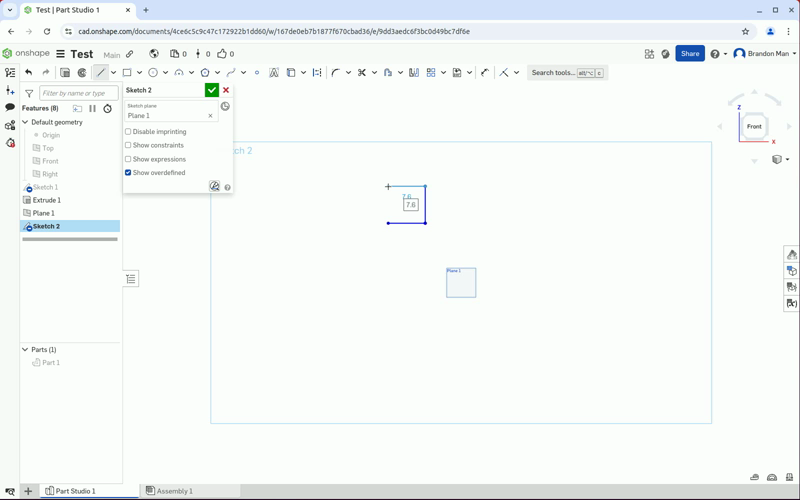
key_up(shift)
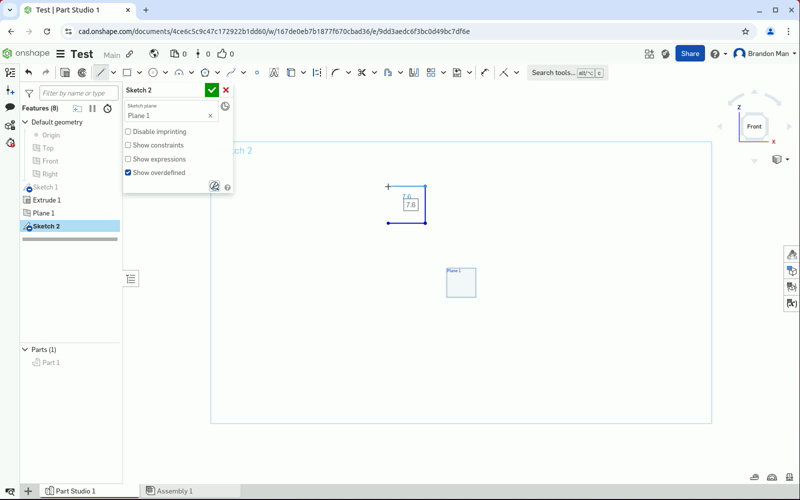
mouse_move(418, 186)
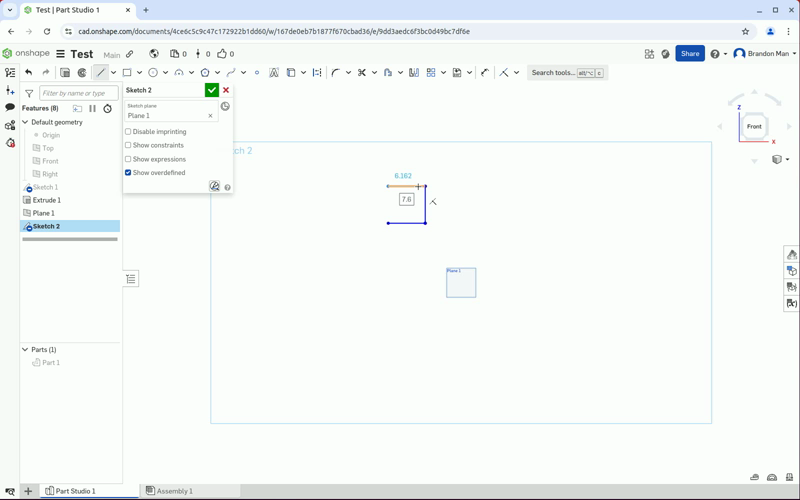
key_down(shift)
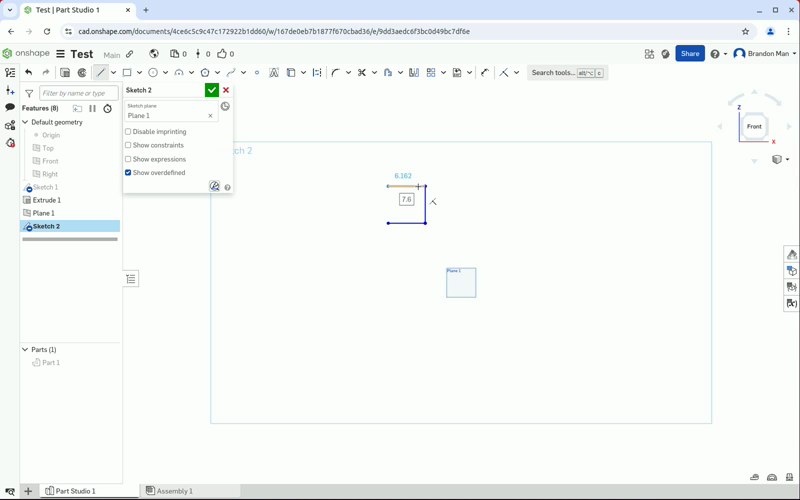
mouse_move(388, 223)
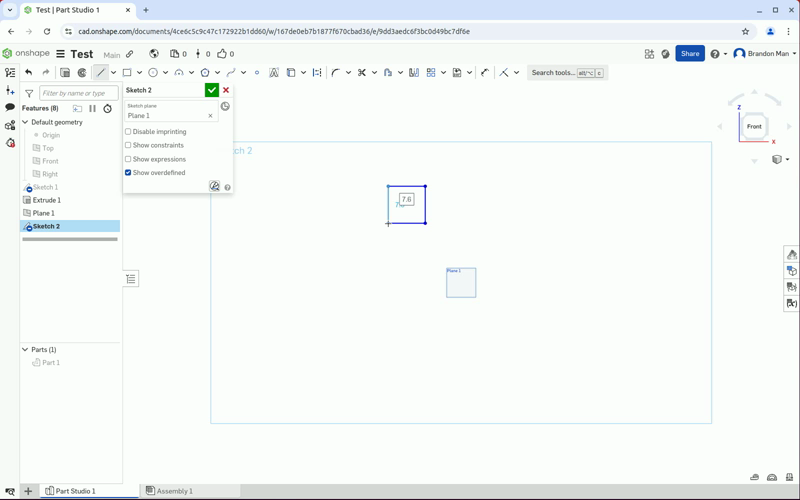
key_up(shift)
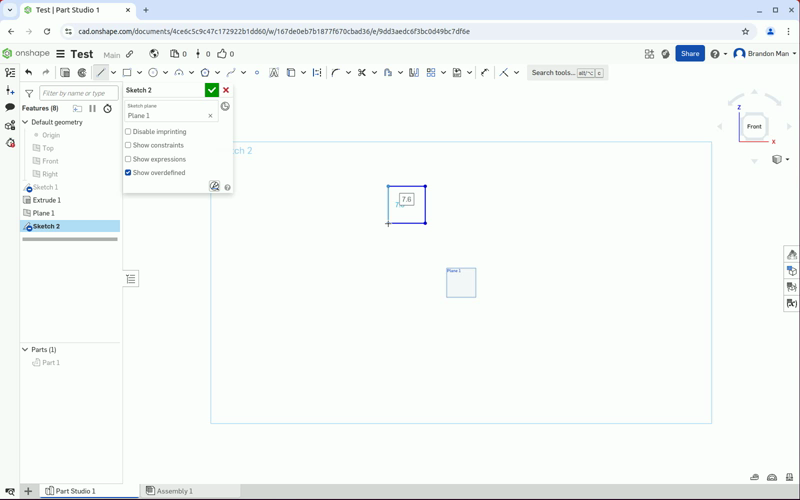
click(388, 223)
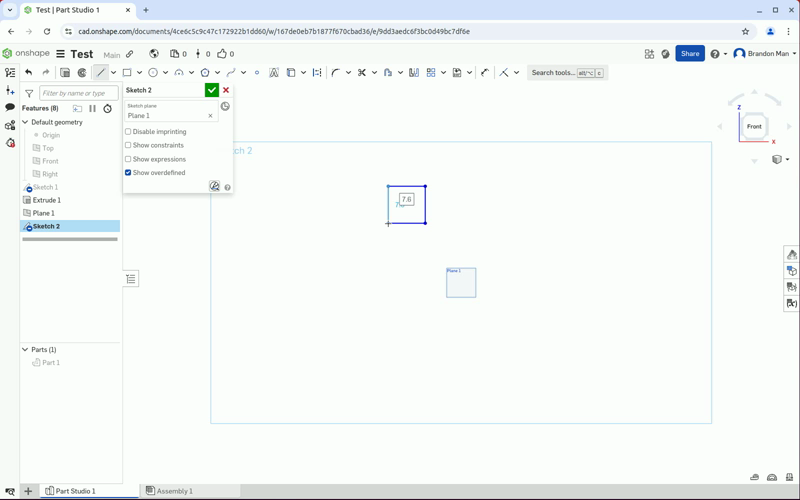
key(esc)
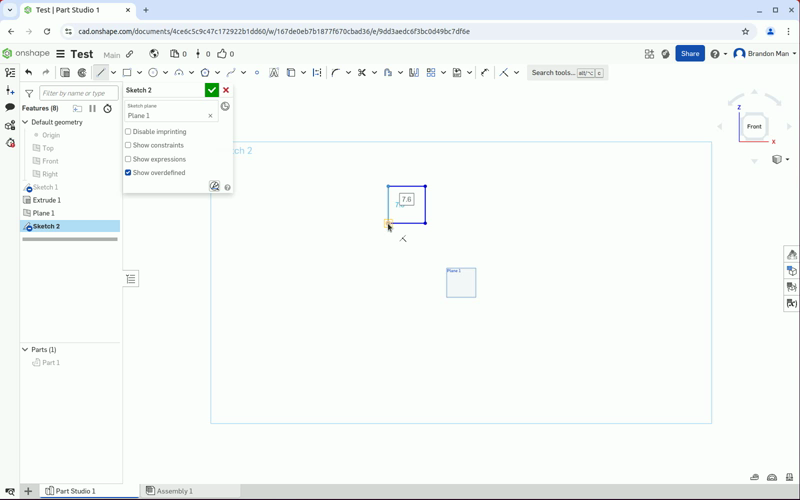
mouse_move(399, 191)
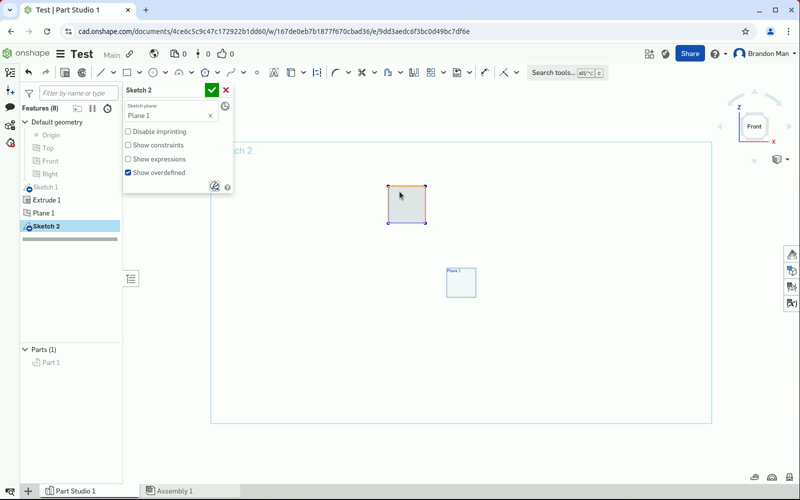
scroll(6)
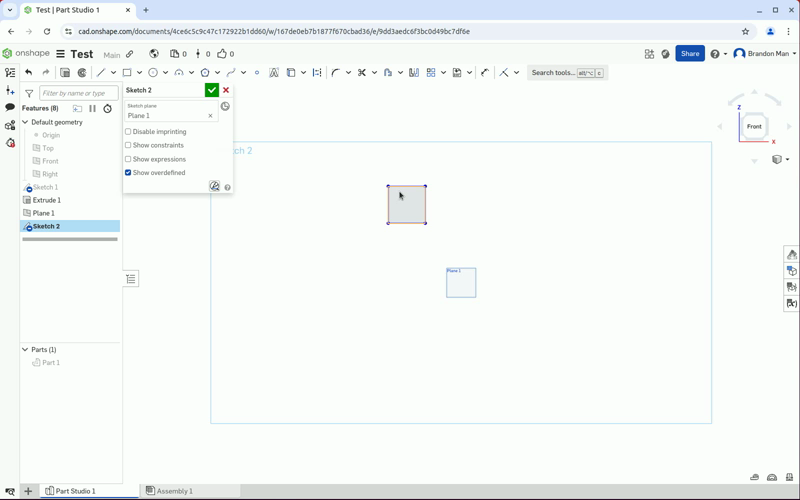
scroll(6)
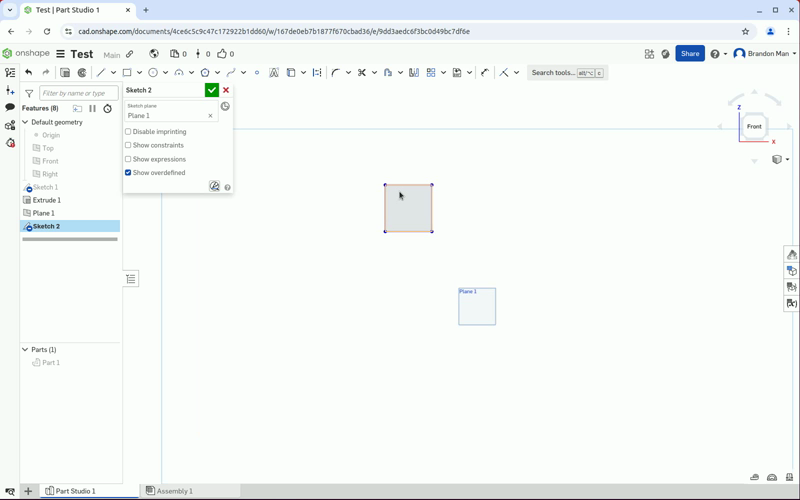
scroll(6)
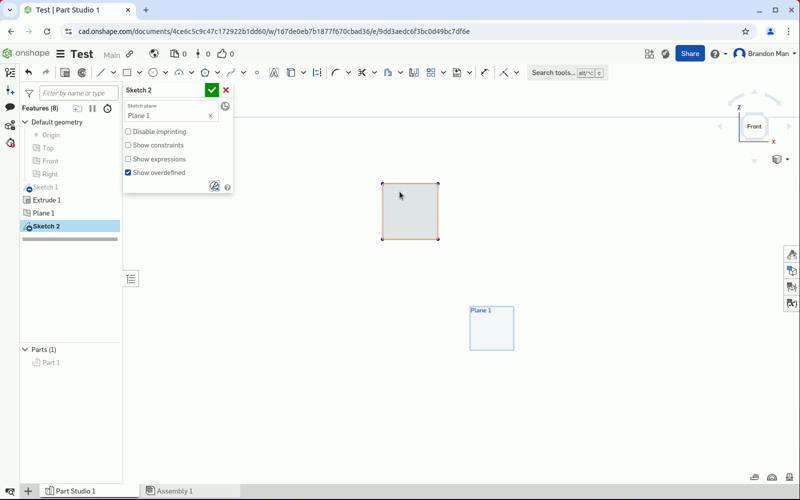
scroll(6)
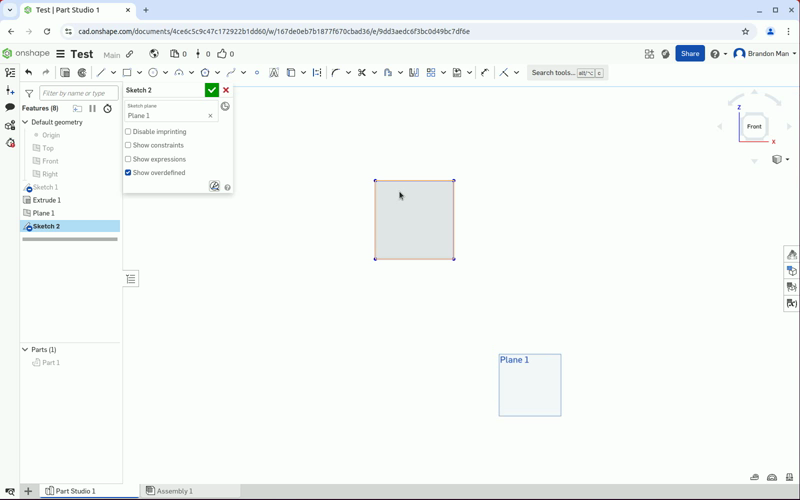
scroll(6)
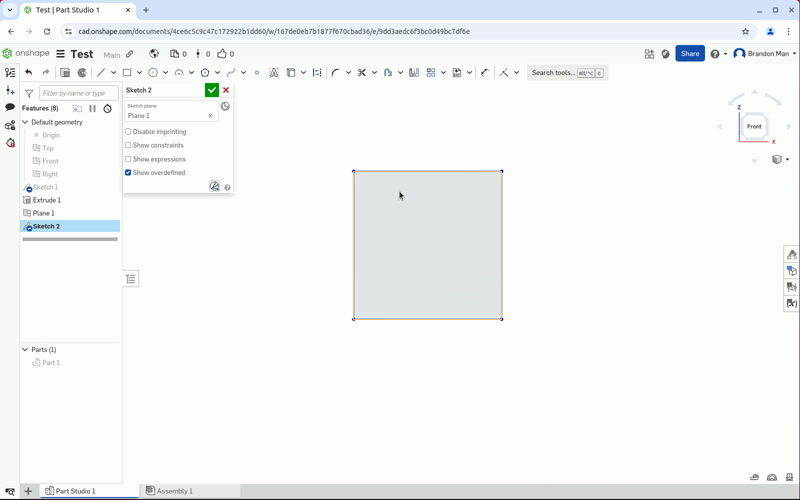
scroll(6)
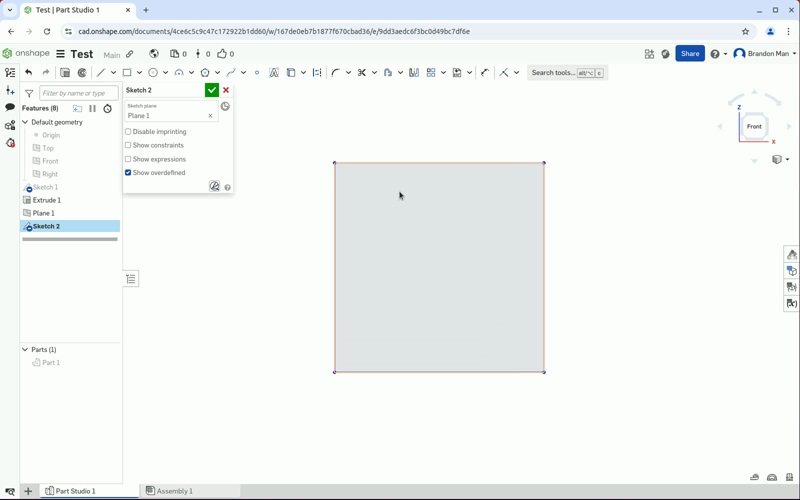
scroll(6)
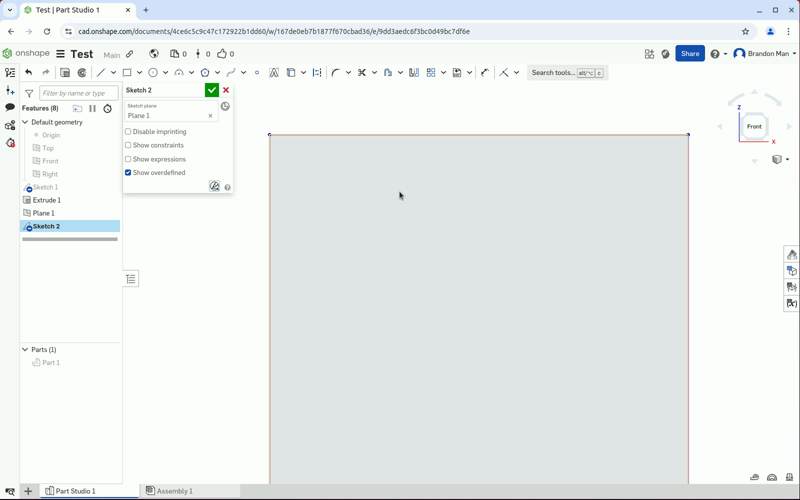
click(399, 191)
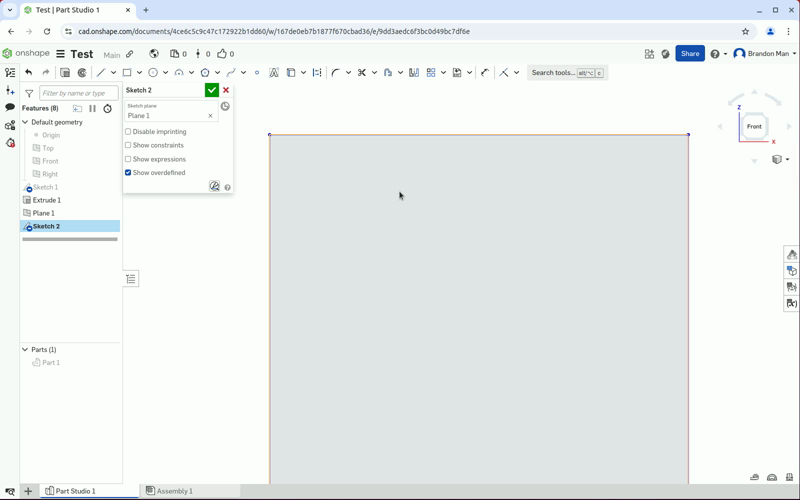
scroll(-6)
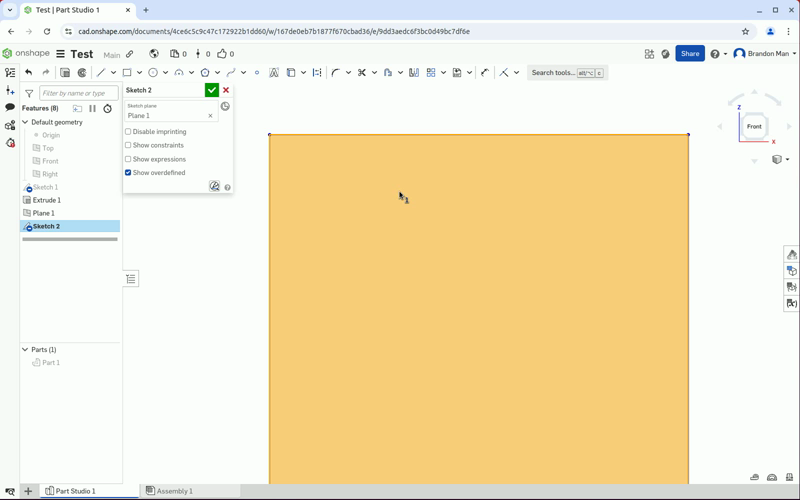
scroll(-6)
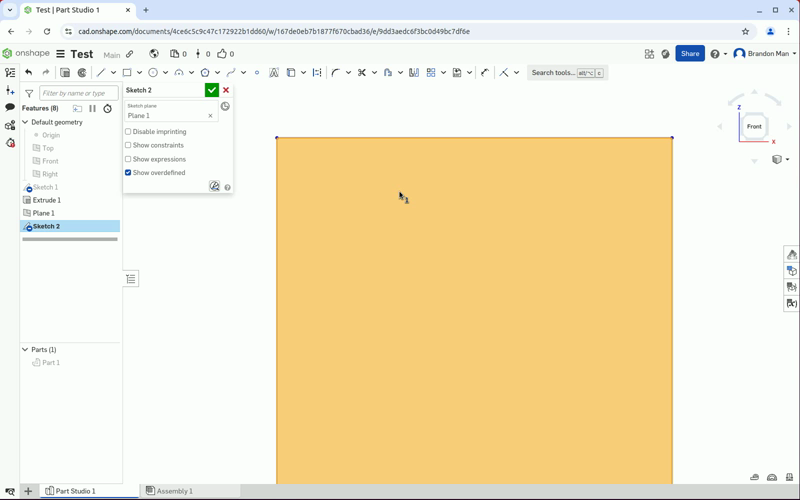
scroll(-6)
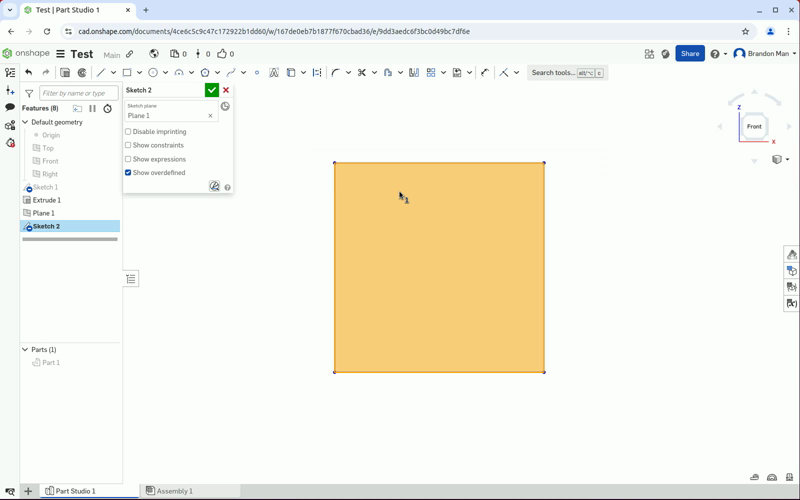
scroll(-6)
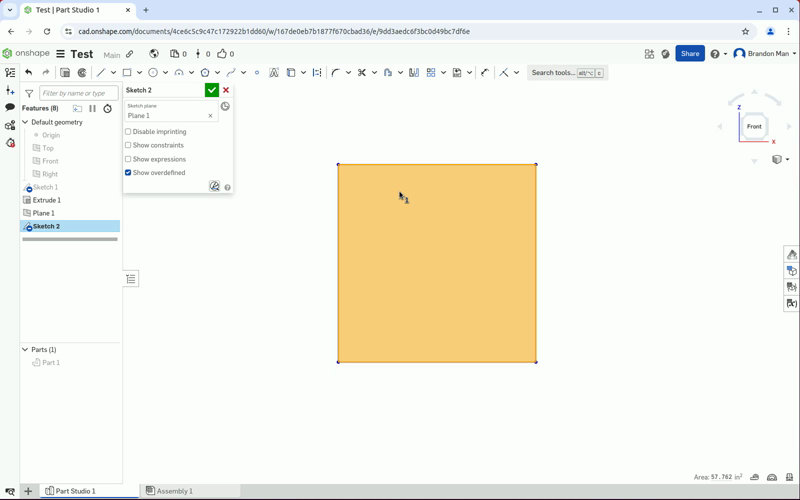
scroll(-6)
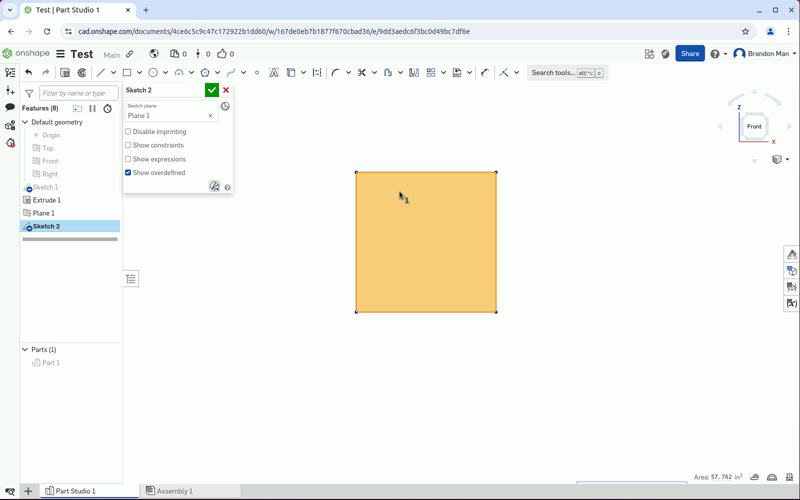
scroll(-6)
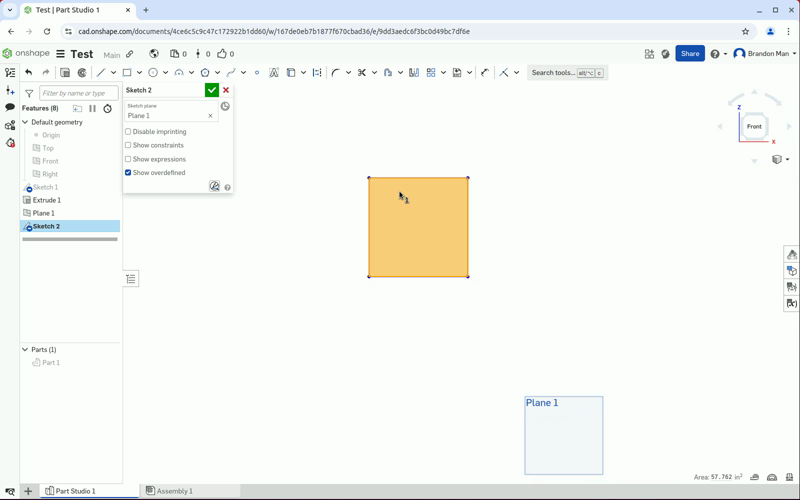
scroll(-6)
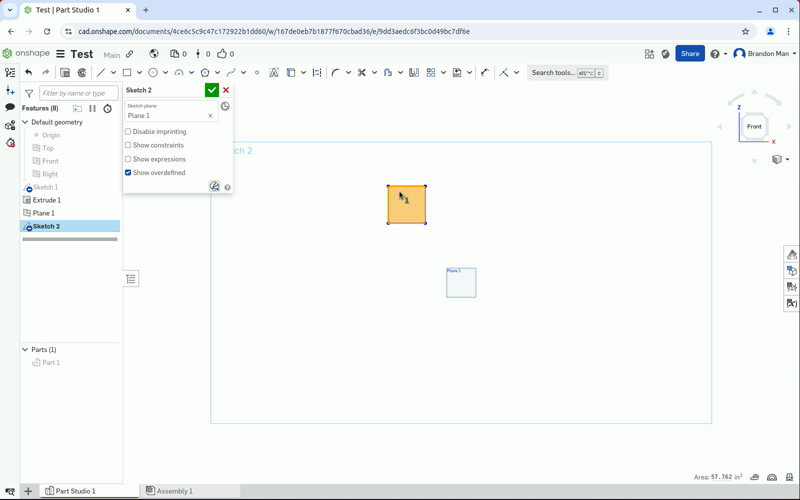
mouse_move(73, 352)
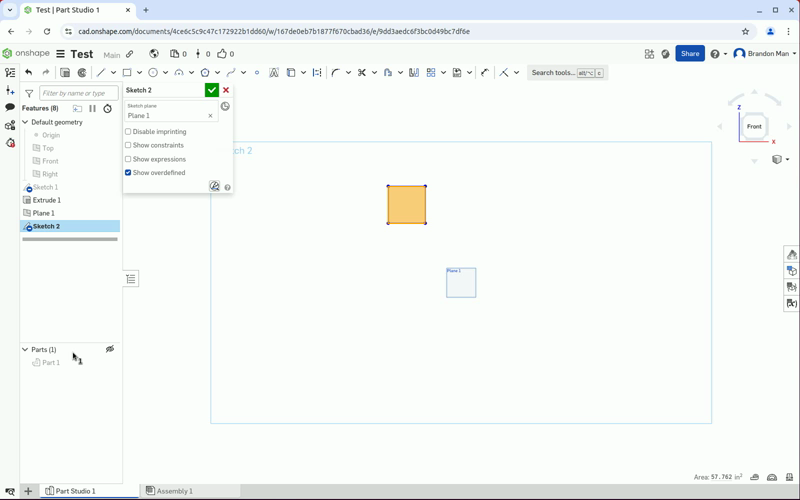
key(shift+y)
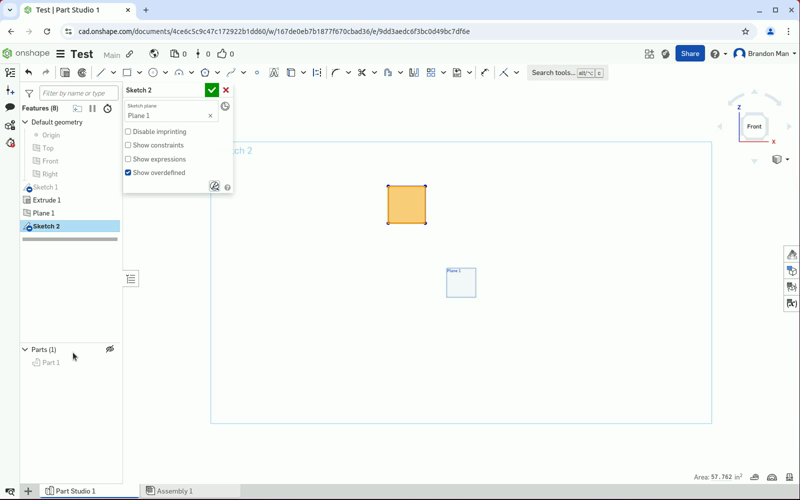
key(shift+e)
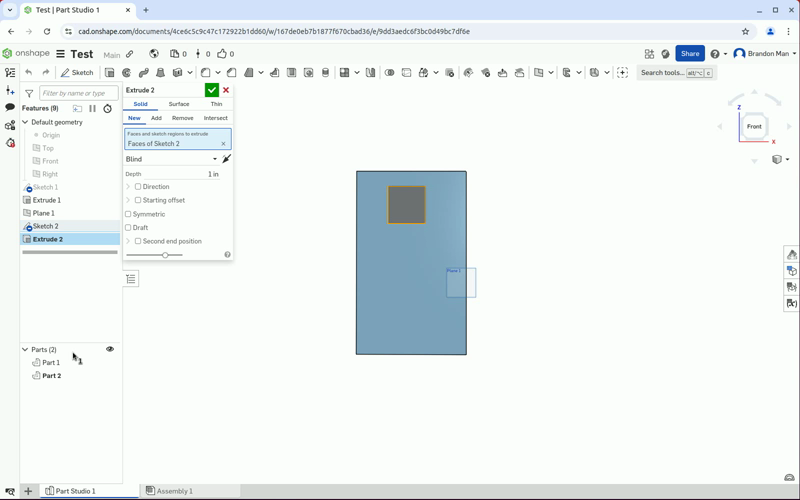
mouse_move(143, 106)
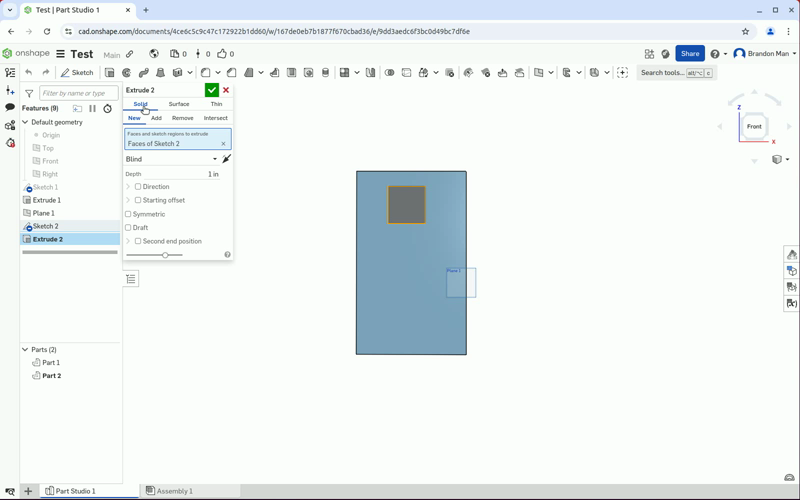
click(143, 106)
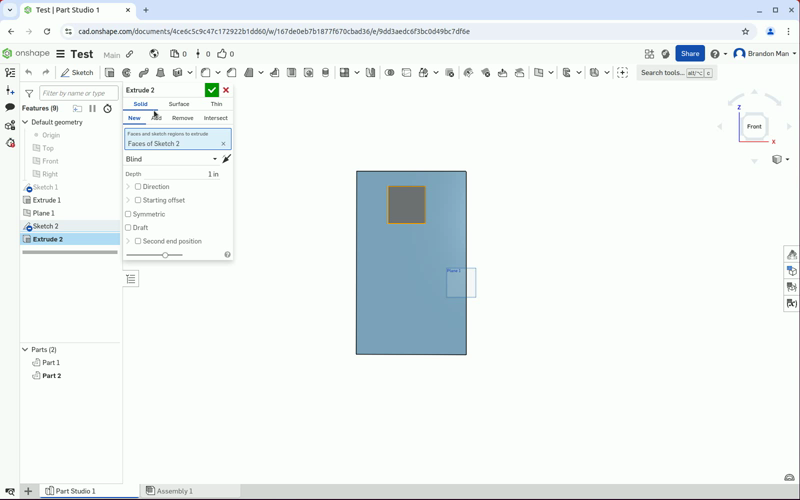
mouse_move(186, 120)
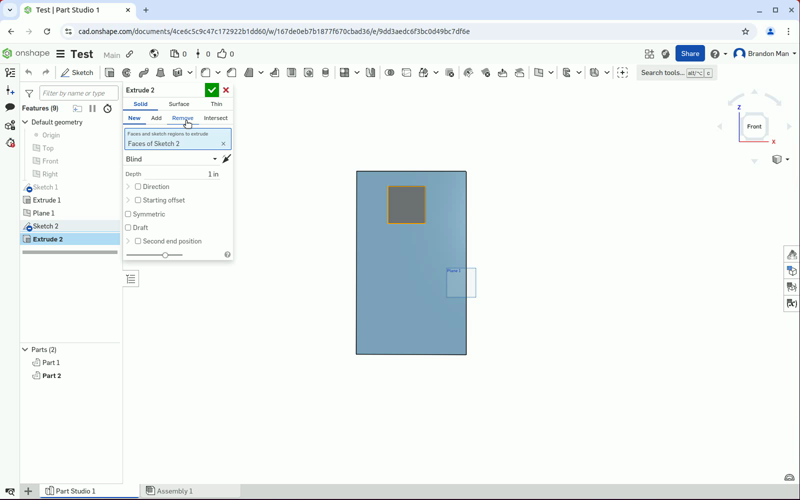
click(186, 120)
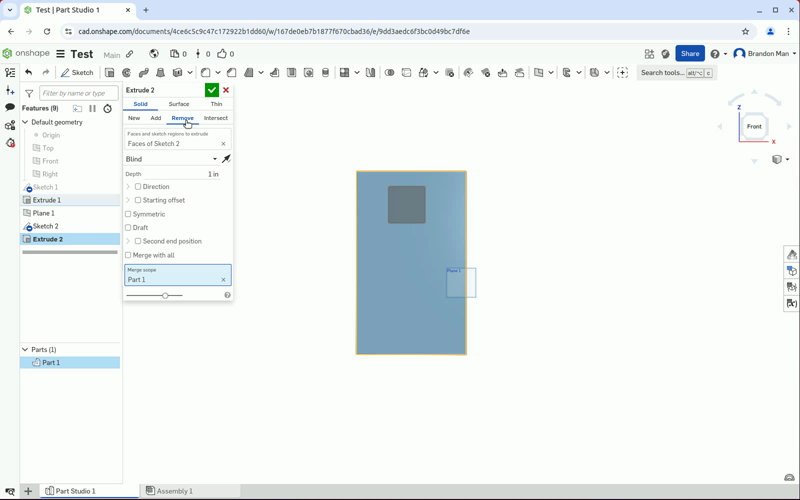
key(tab, 4)
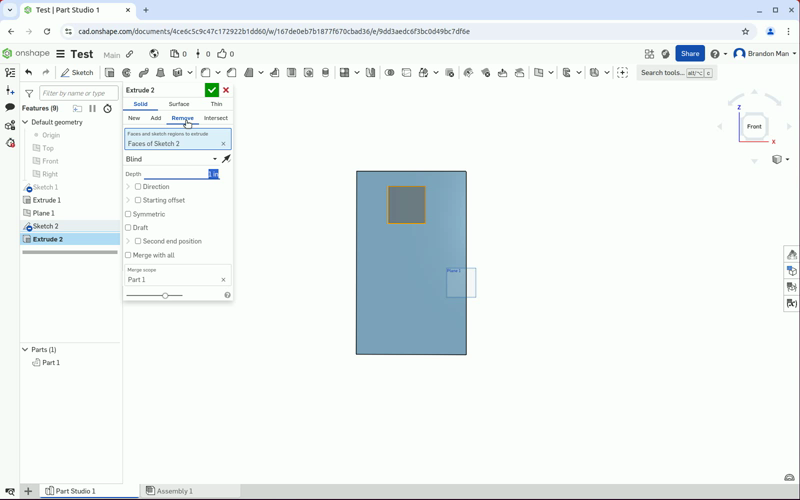
text(7.462)
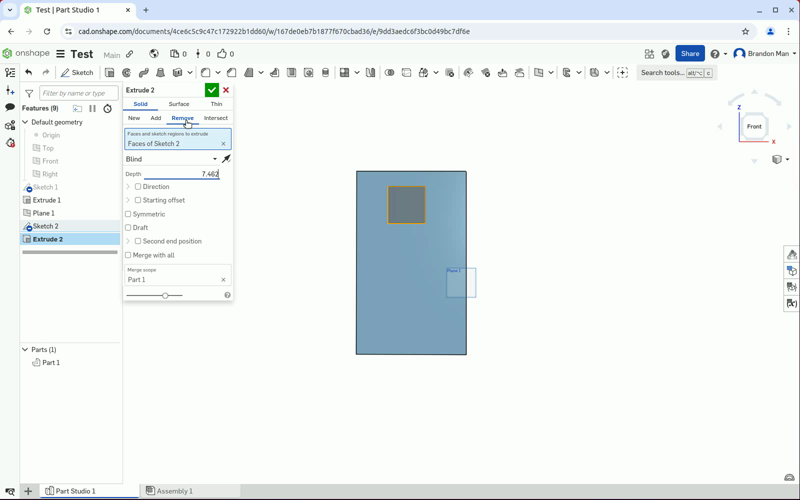
key(tab, 6)
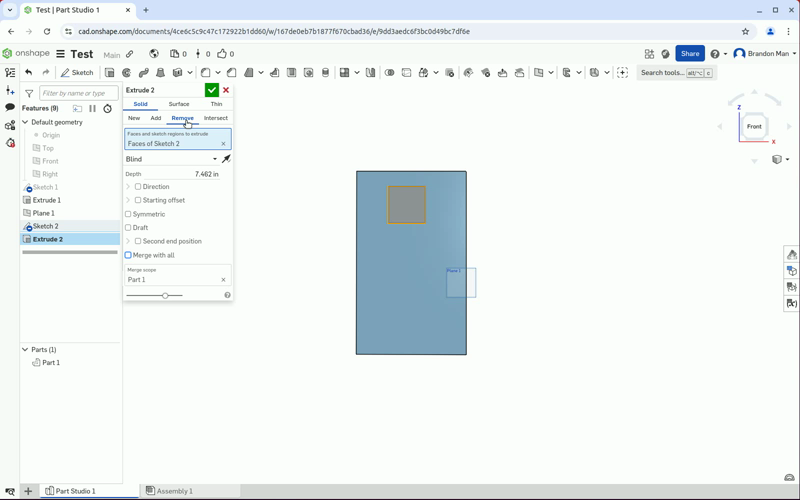
key(space)
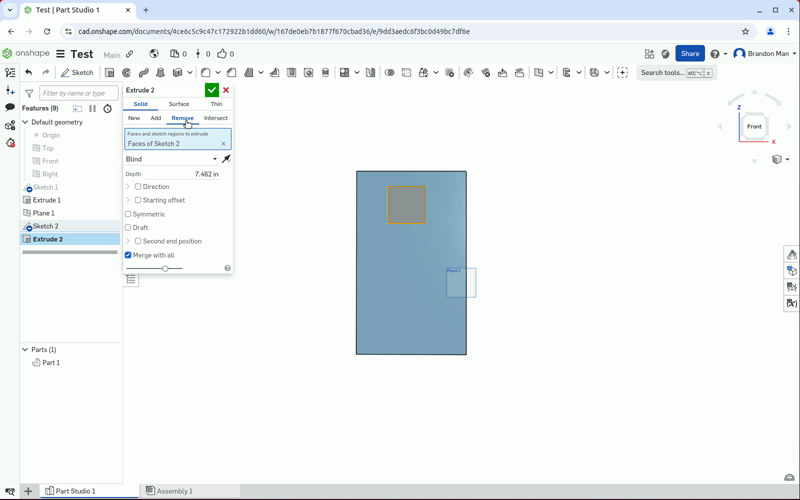
key(enter)
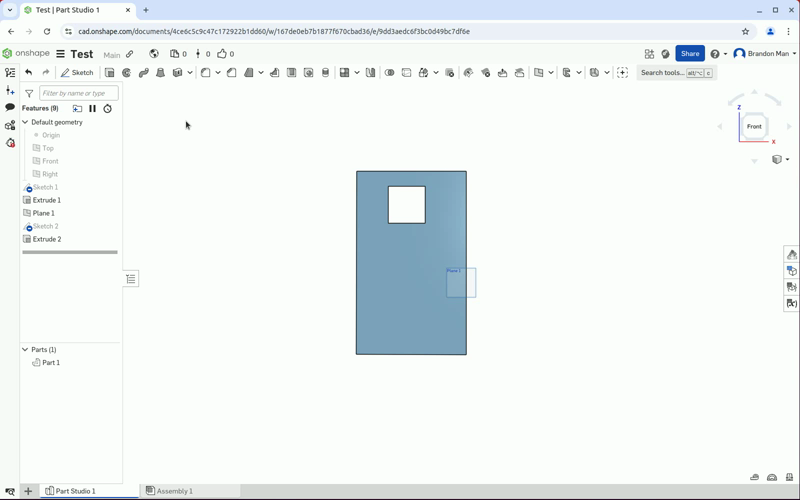
key(shift+h)
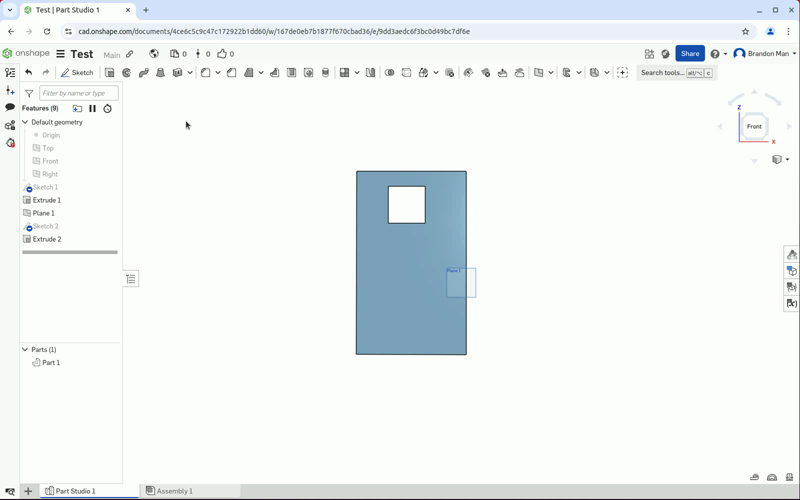
key(shift+h)
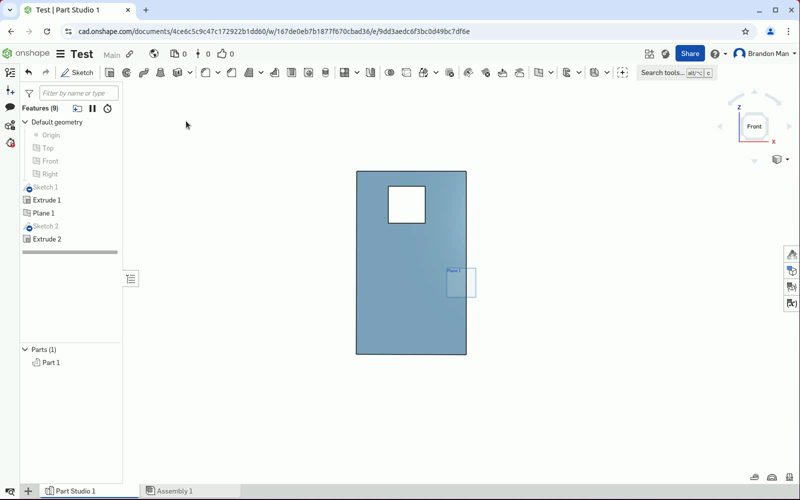
mouse_move(73, 189)
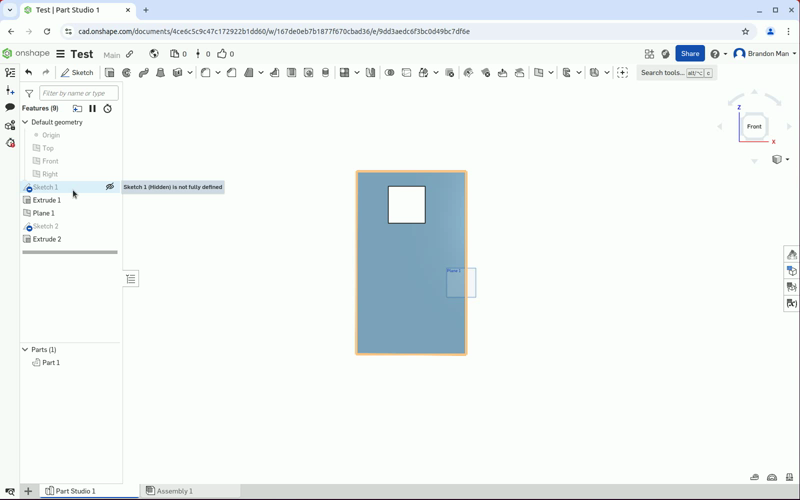
click(73, 189)
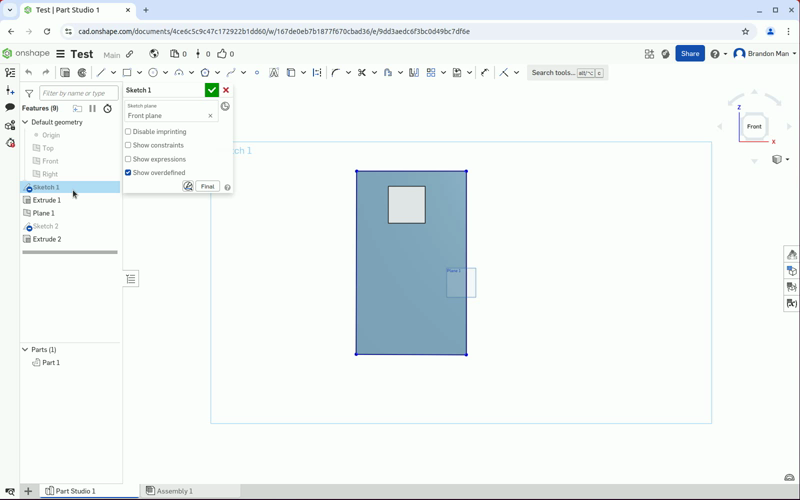
mouse_move(229, 92)
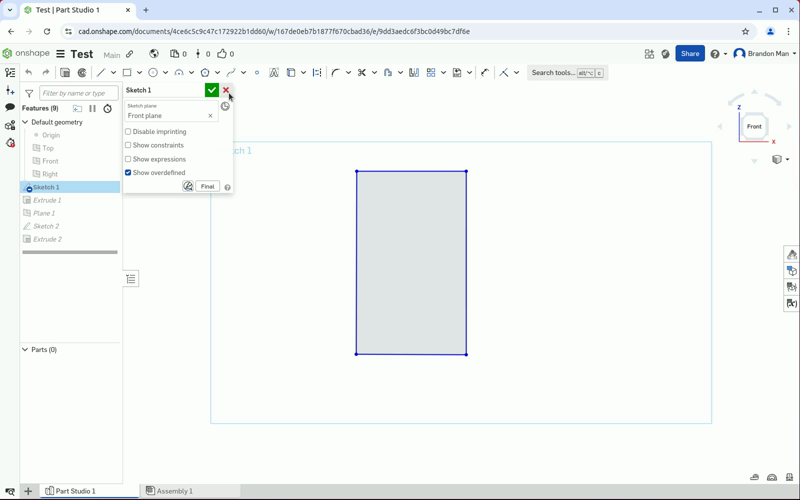
click(229, 92)
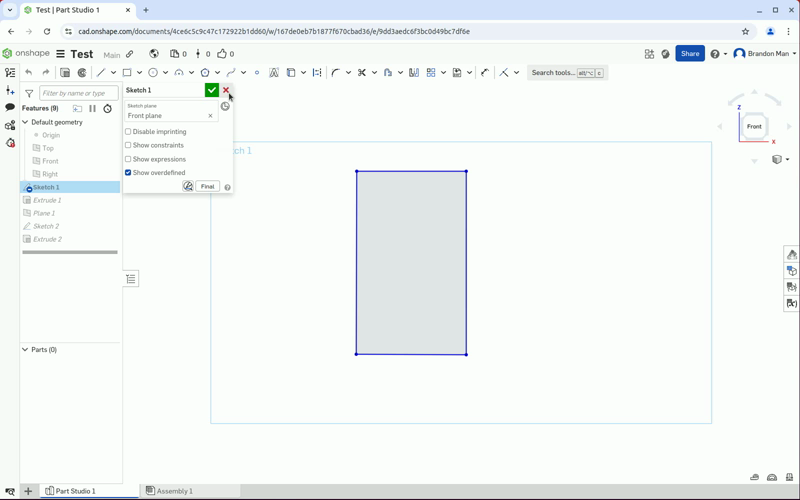
key(shift+s)
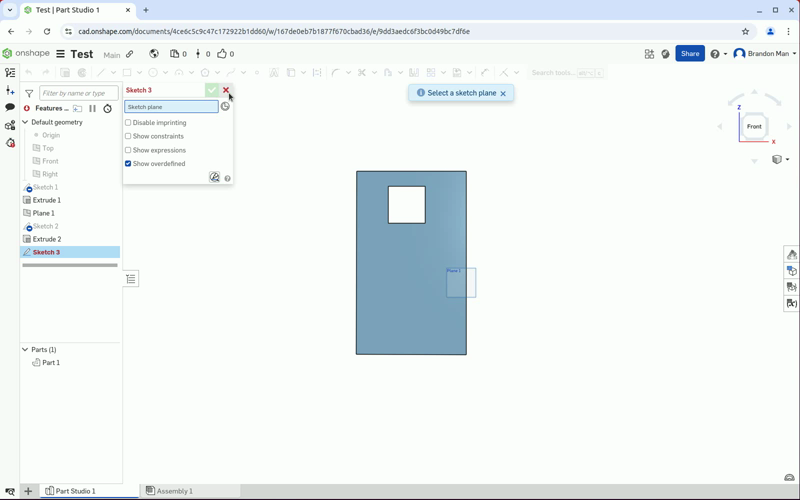
mouse_move(73, 215)
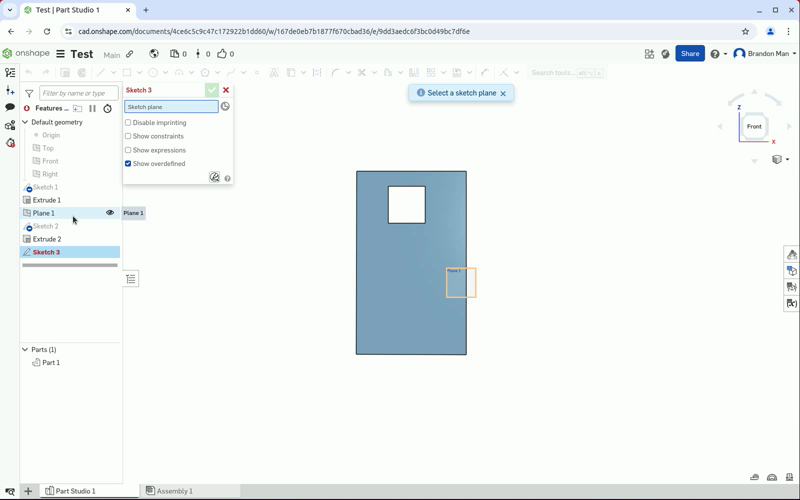
click(73, 215)
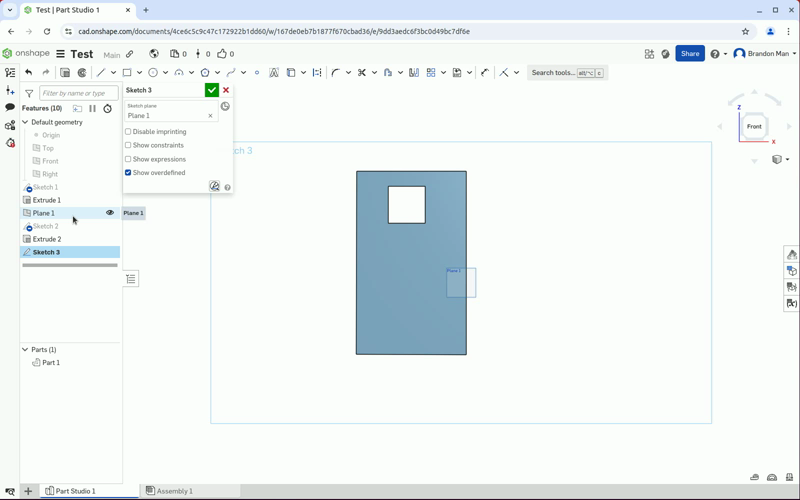
mouse_move(73, 352)
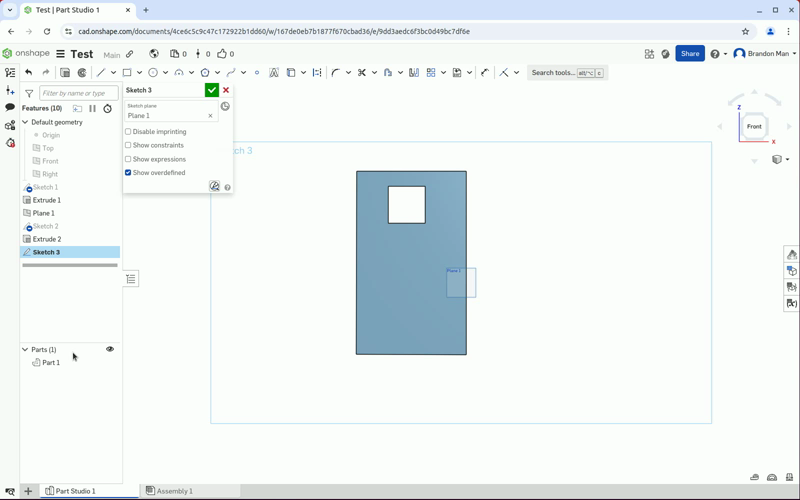
key(y)
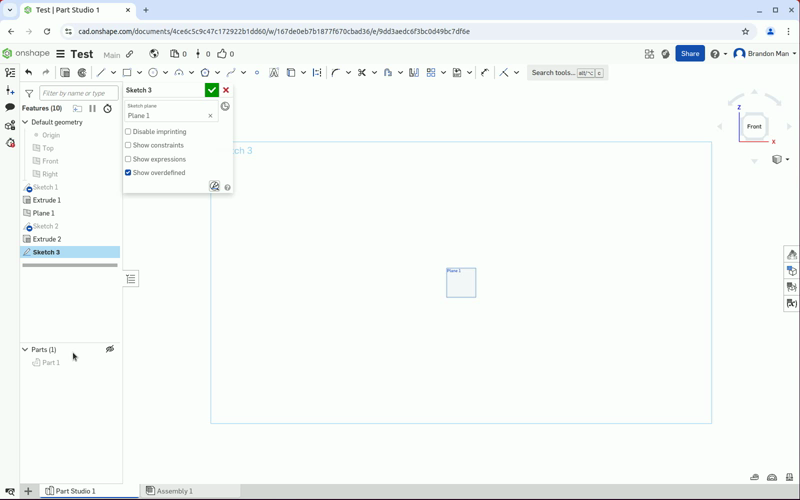
key(c)
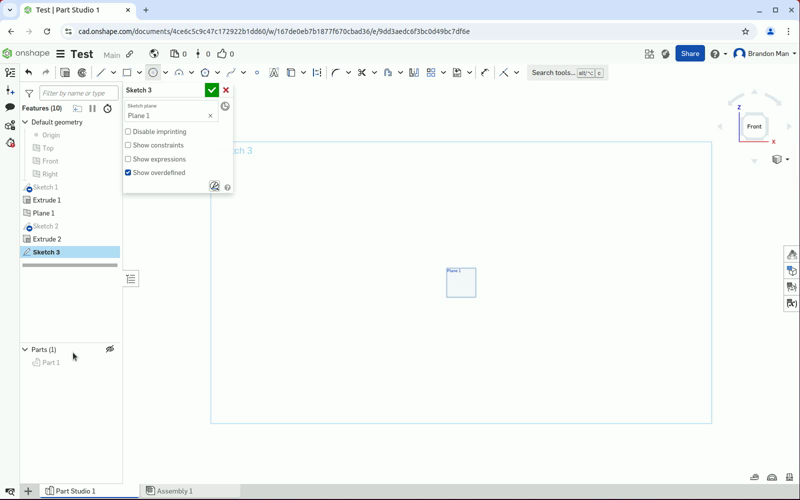
key_down(shift)
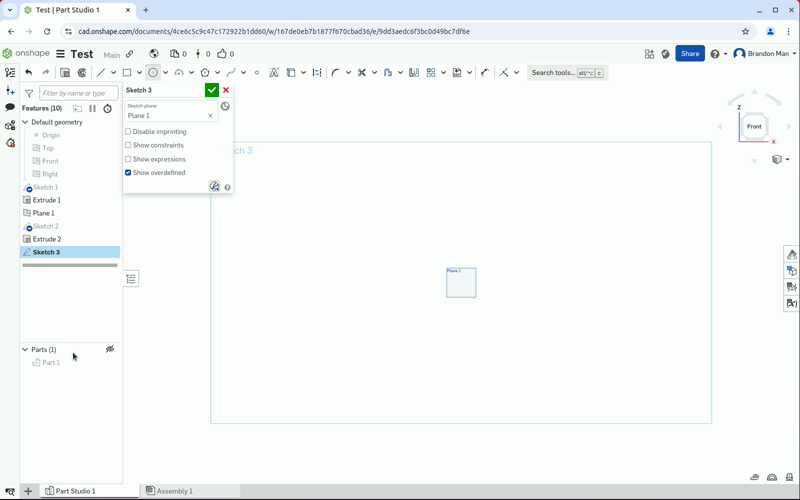
mouse_move(409, 295)
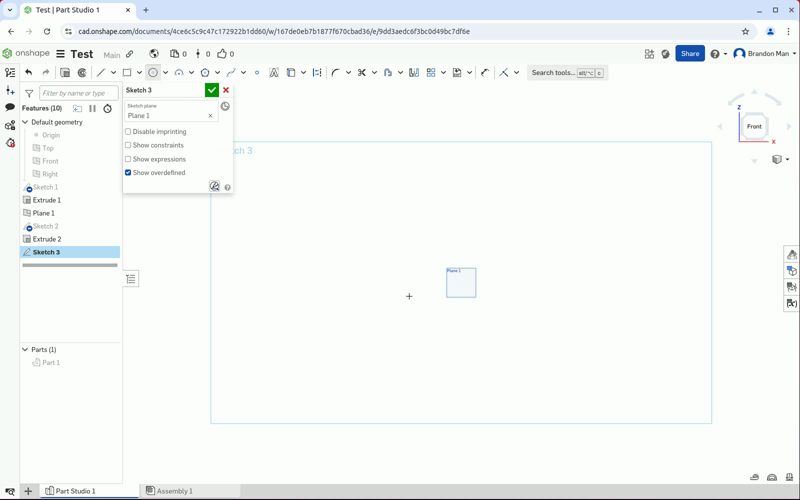
click(409, 295)
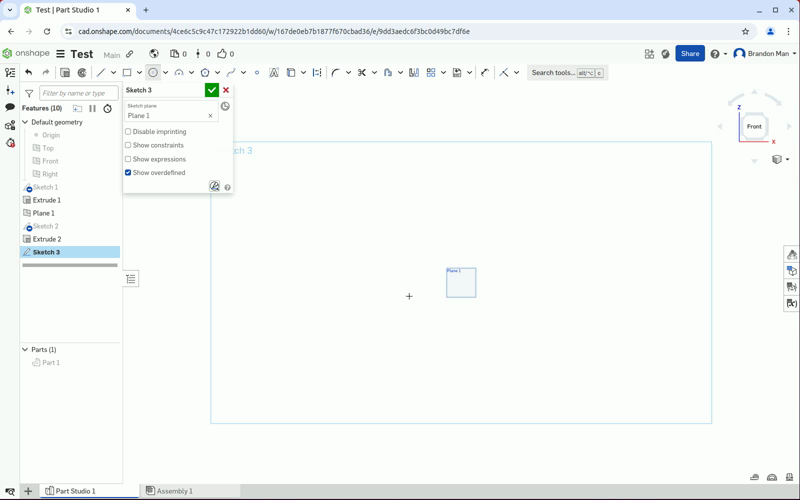
key_up(shift)
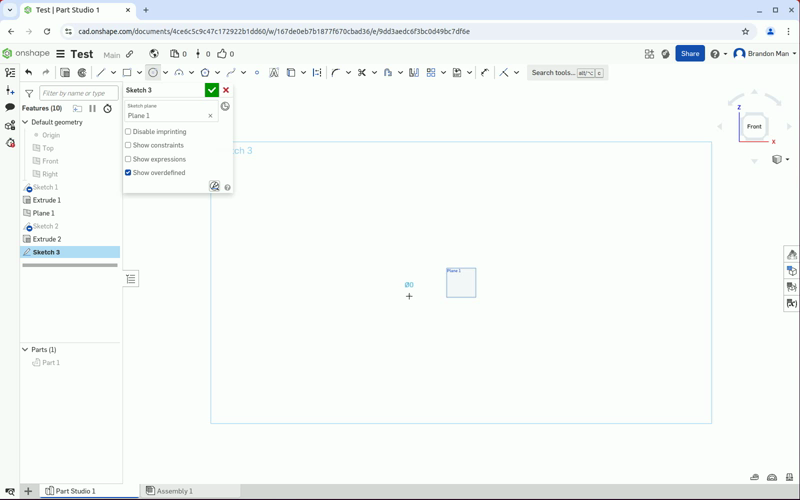
mouse_move(427, 295)
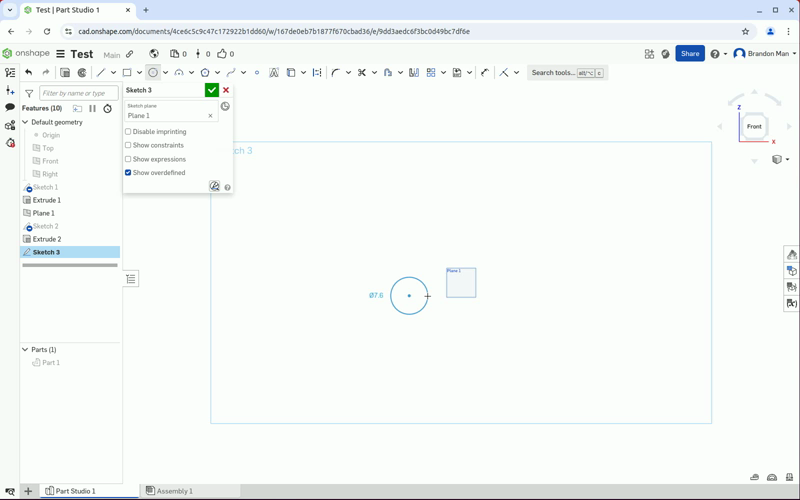
click(427, 295)
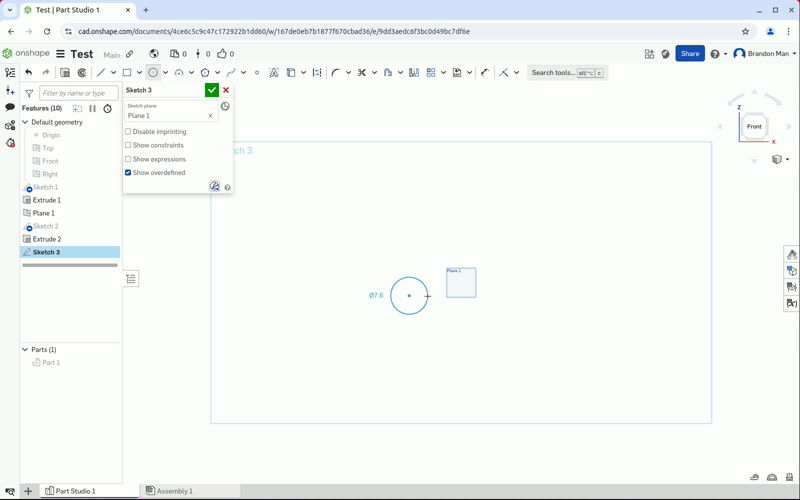
key(esc)
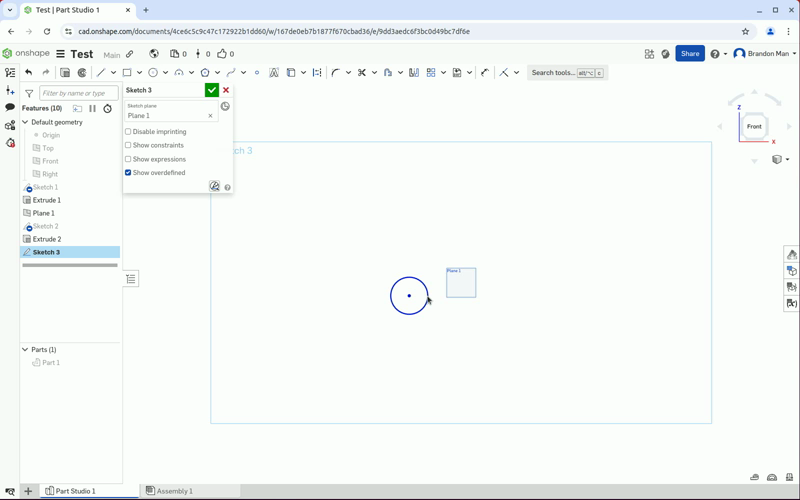
mouse_move(411, 287)
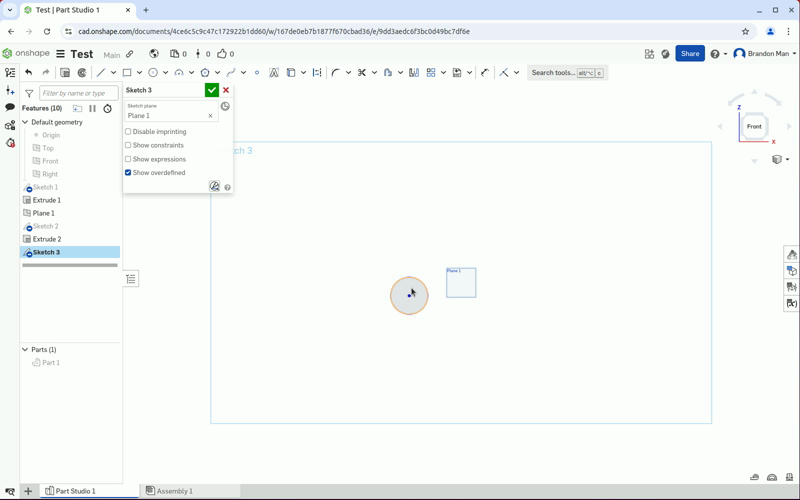
scroll(6)
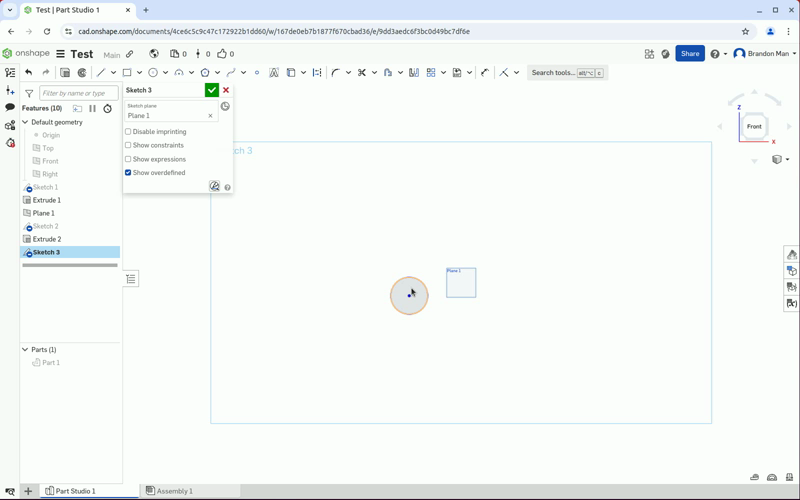
scroll(6)
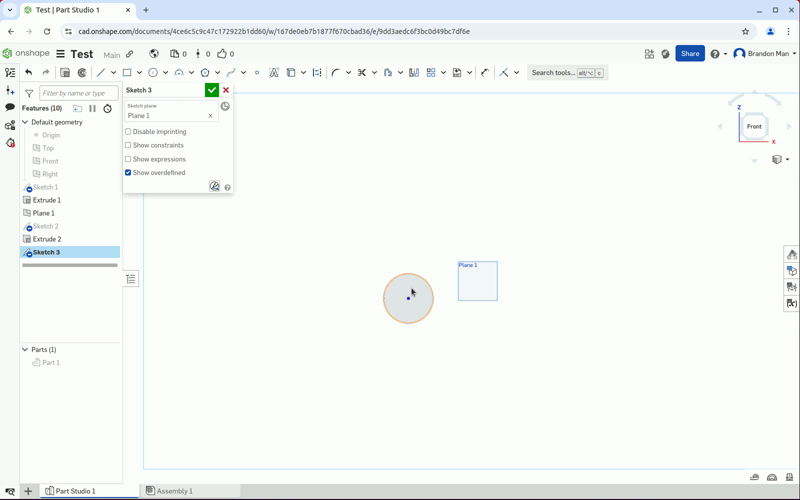
scroll(6)
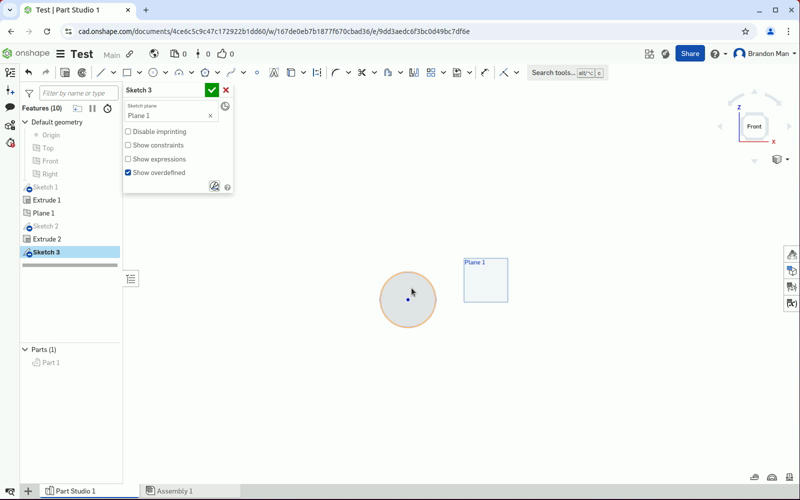
scroll(6)
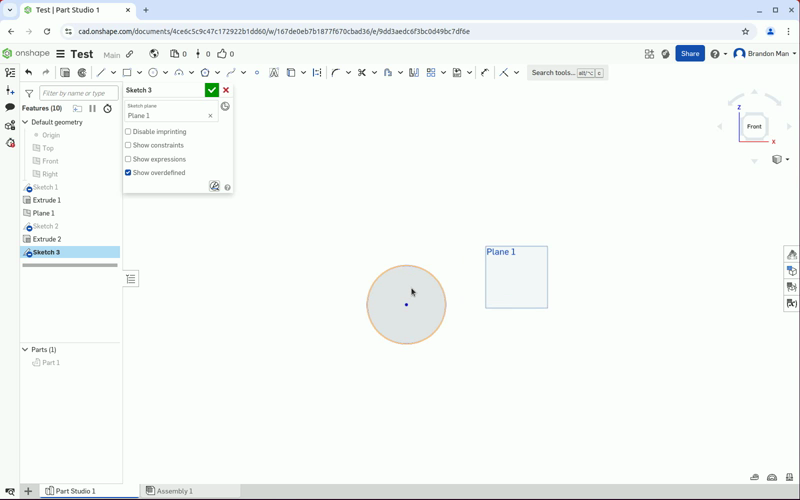
scroll(6)
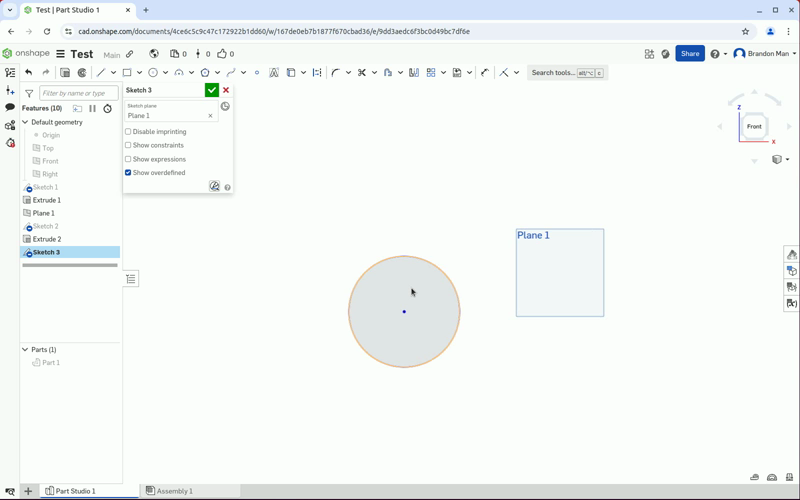
scroll(6)
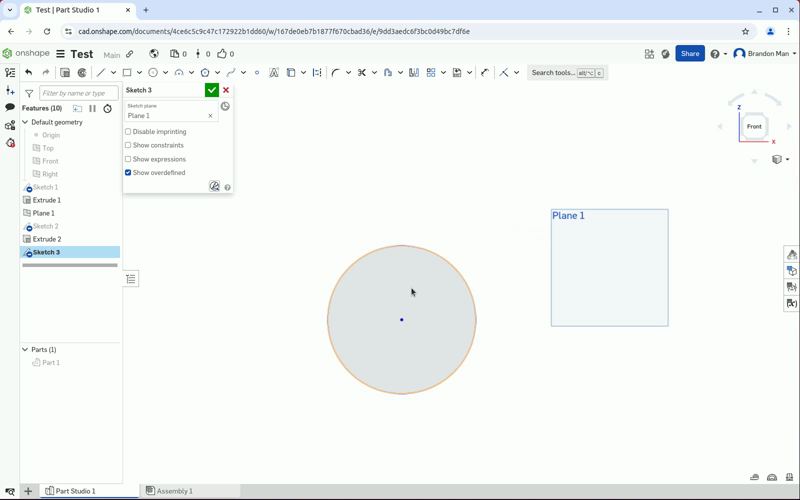
scroll(6)
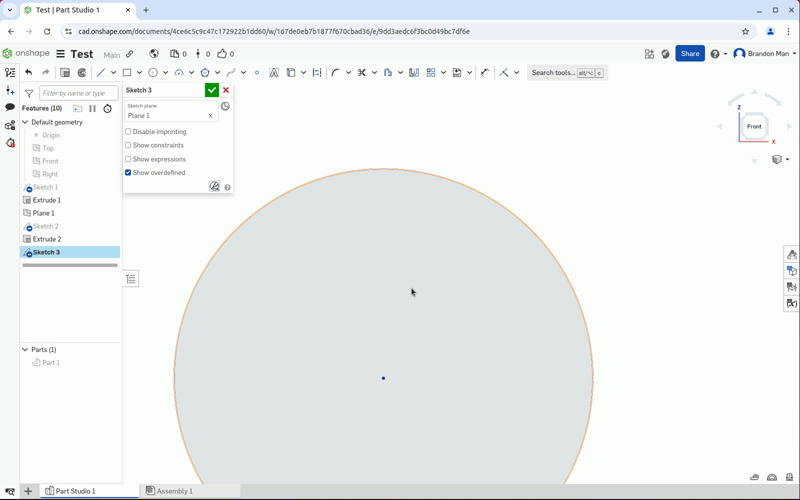
click(411, 287)
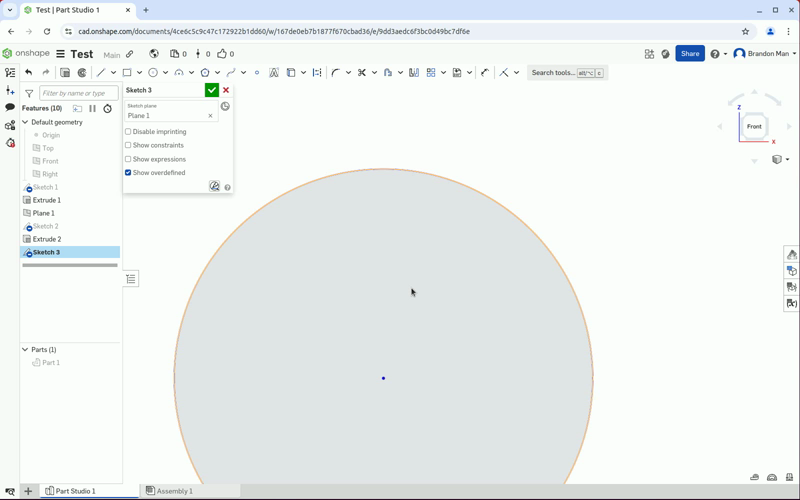
scroll(-6)
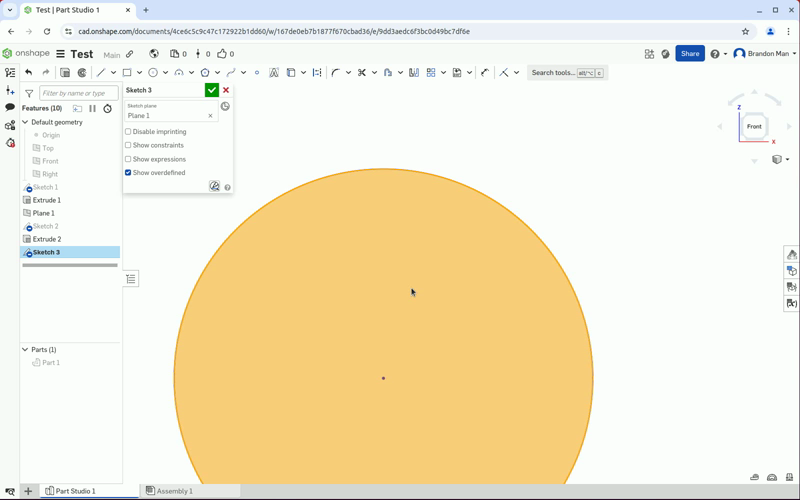
scroll(-6)
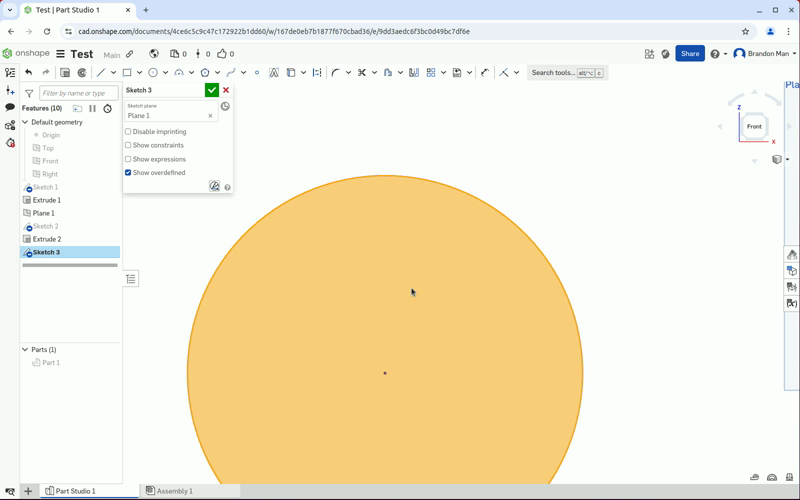
scroll(-6)
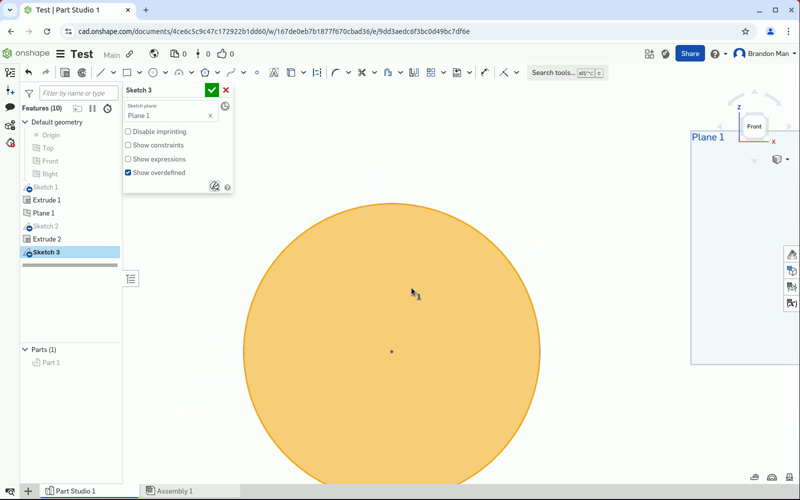
scroll(-6)
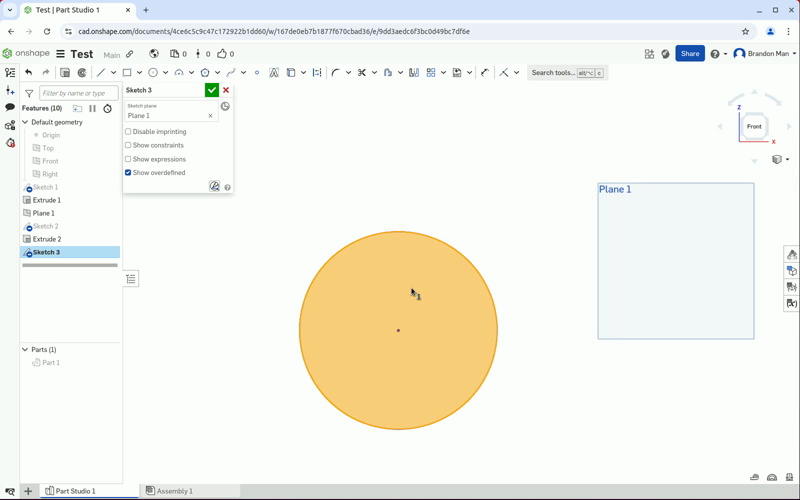
scroll(-6)
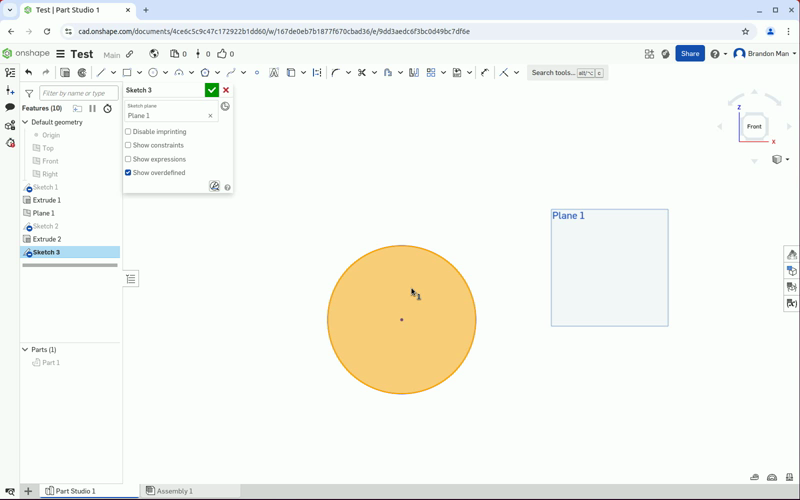
scroll(-6)
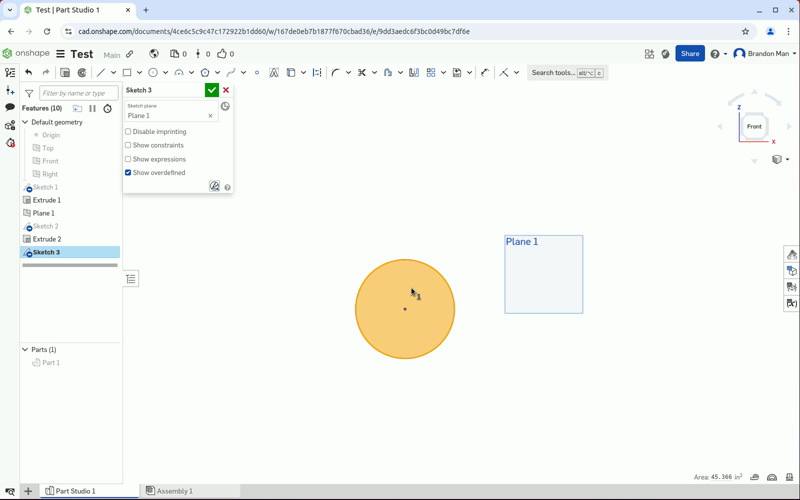
scroll(-6)
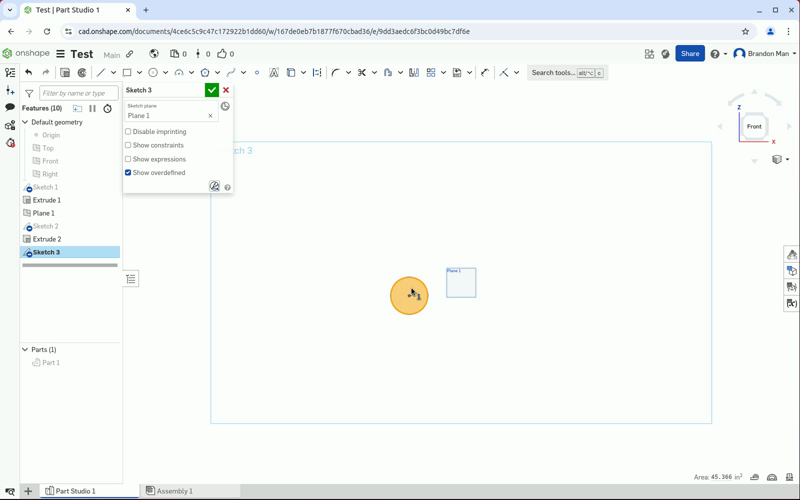
mouse_move(73, 352)
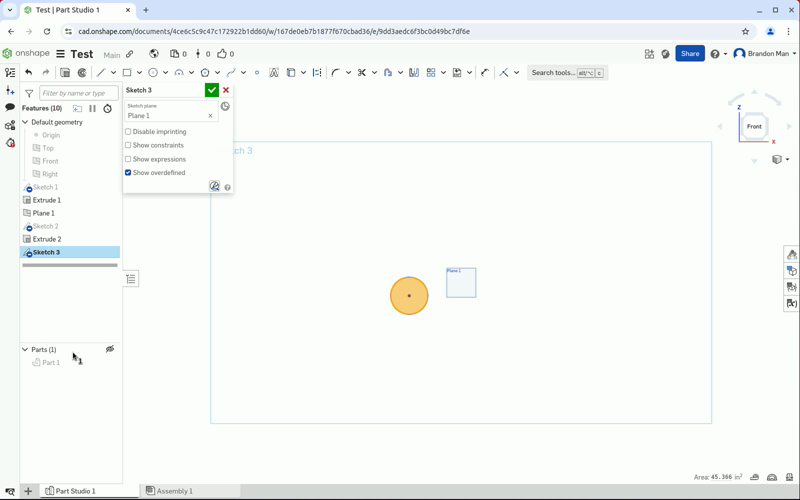
key(shift+y)
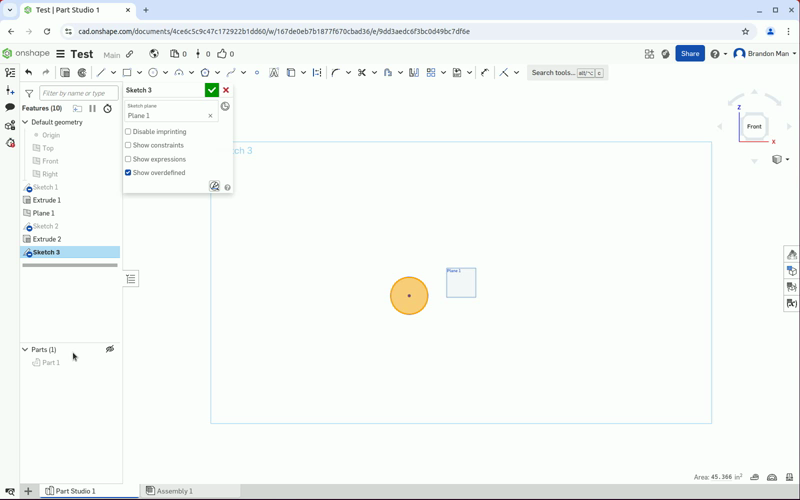
key(shift+e)
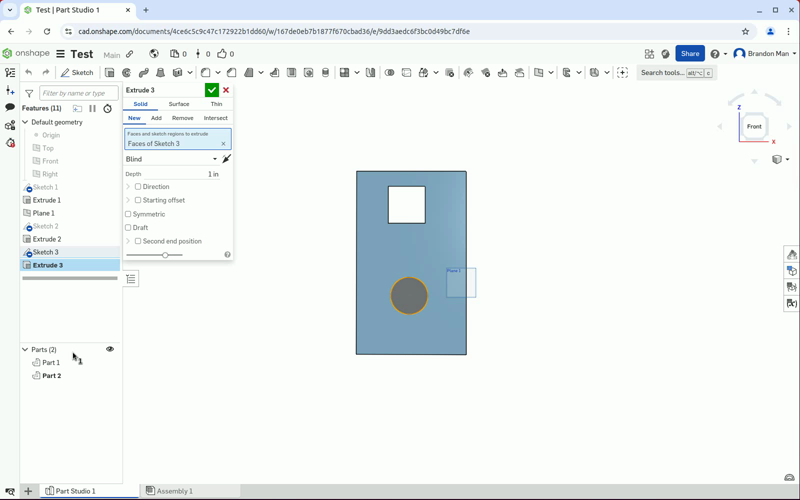
mouse_move(143, 106)
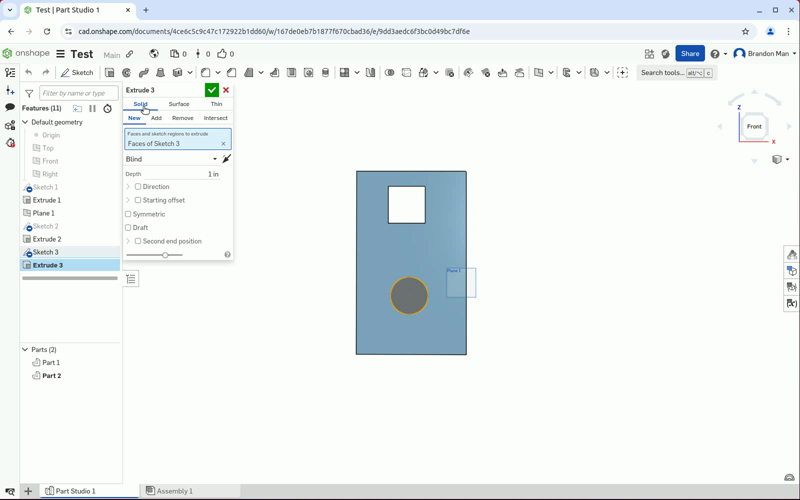
click(143, 106)
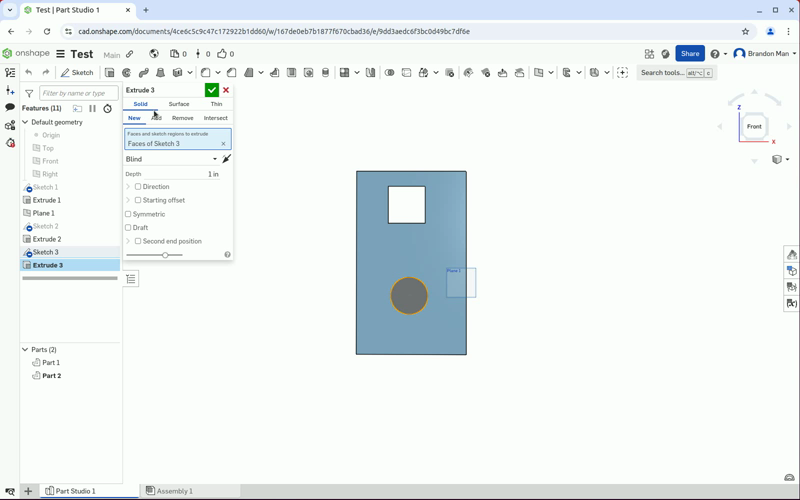
mouse_move(186, 120)
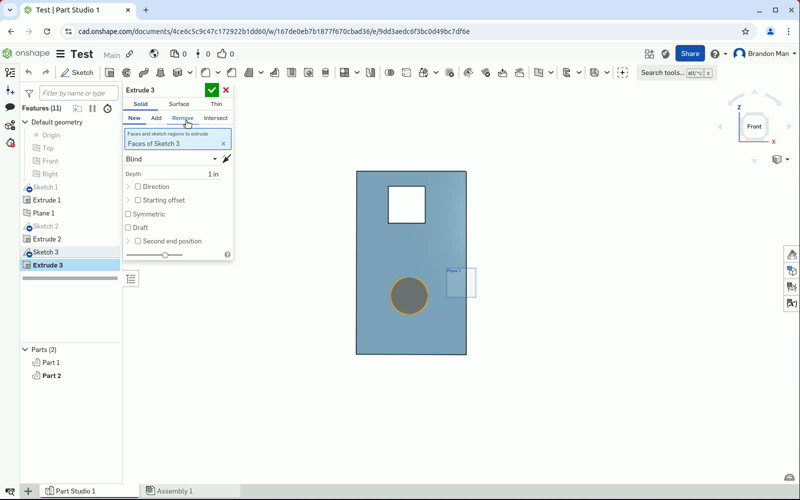
click(186, 120)
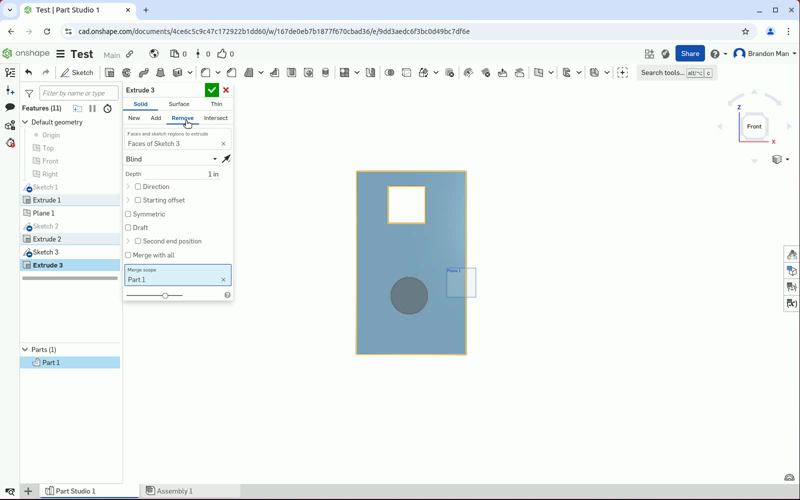
key(tab, 4)
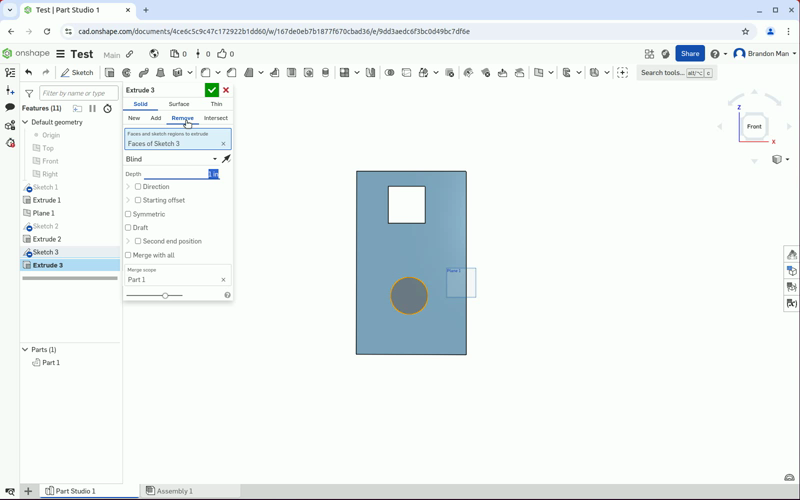
text(7.462)
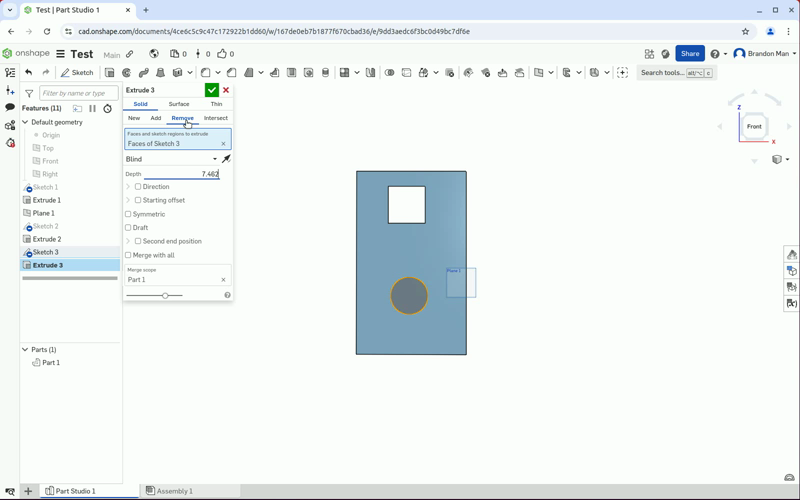
key(tab, 6)
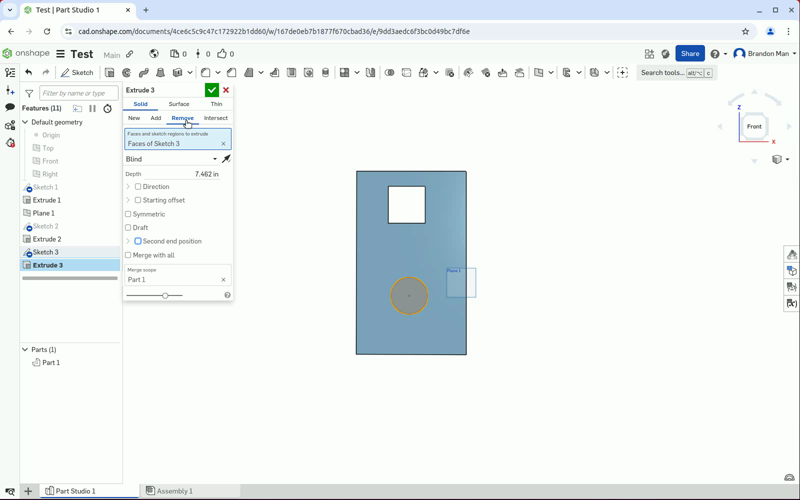
key(space)
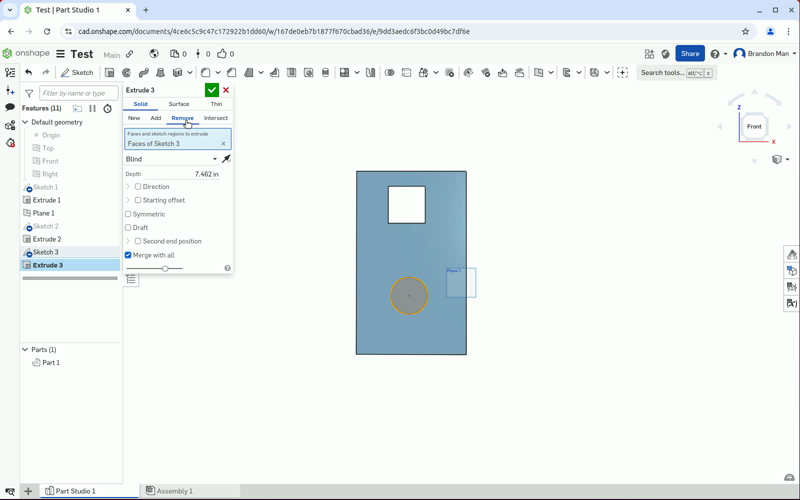
key(enter)
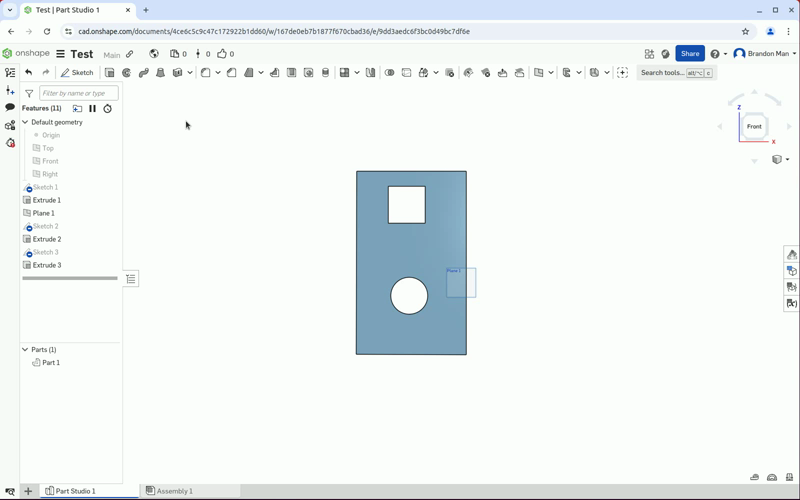
key(shift+h)
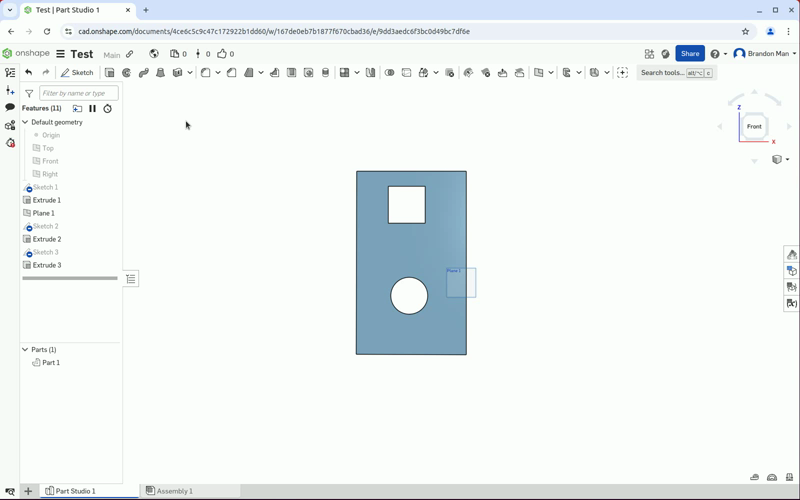
key(shift+h)
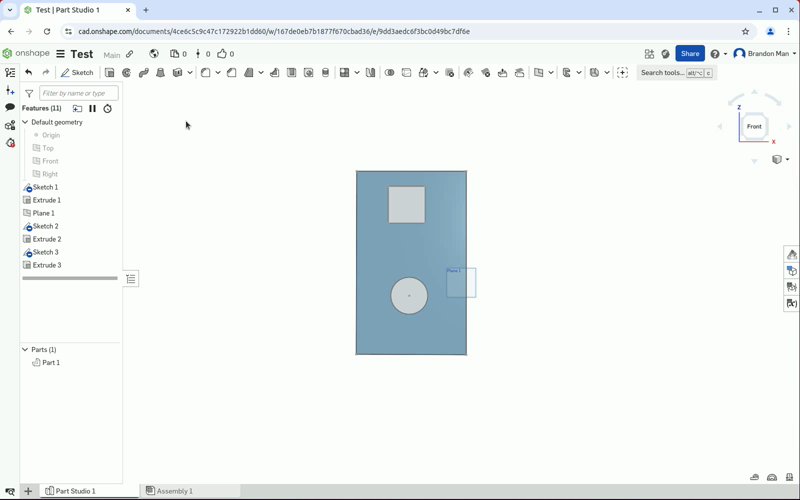
key(shift+7)
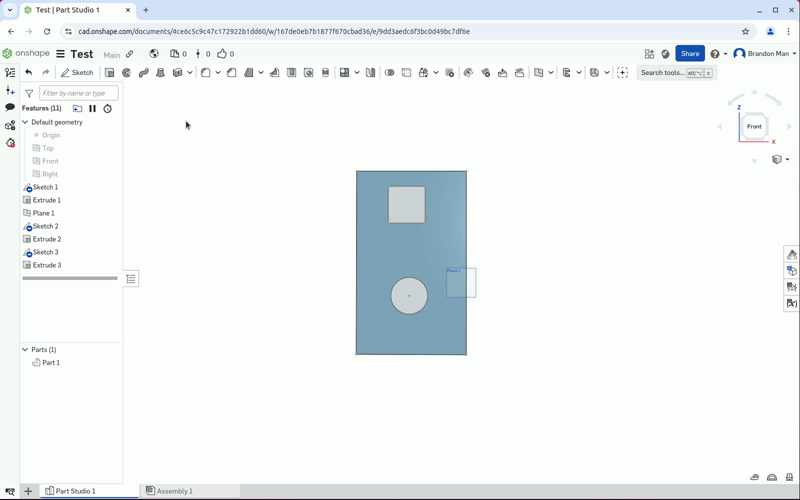
key(left, 2)
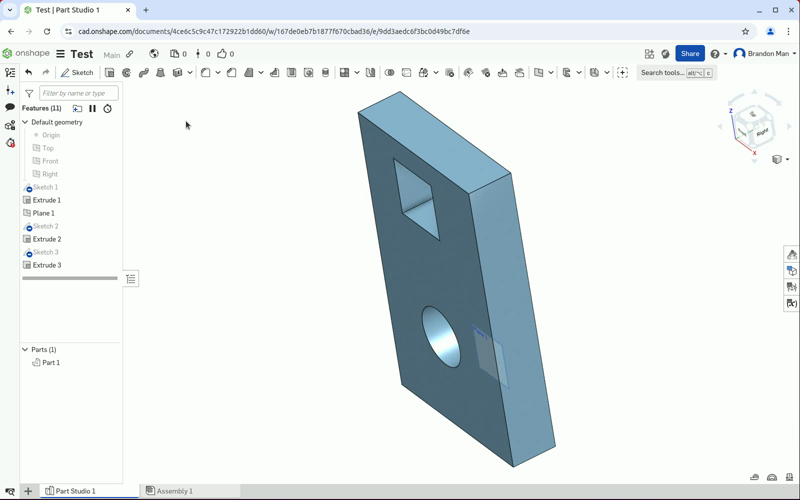
key(down, 2)
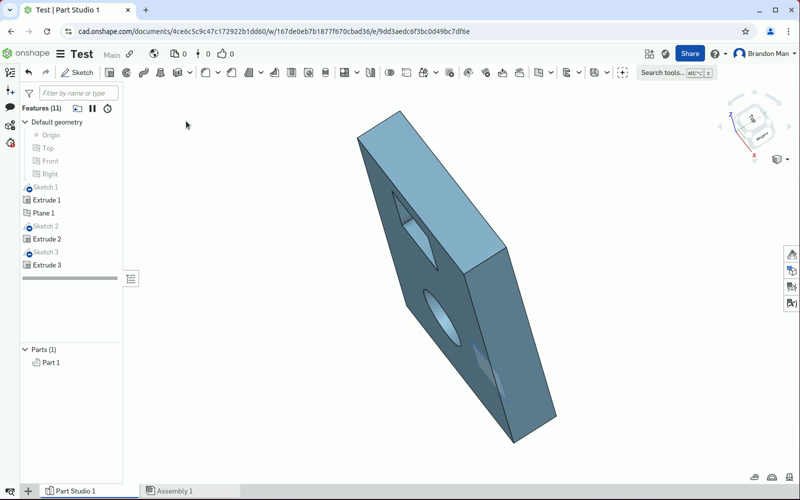
key(up, 2)
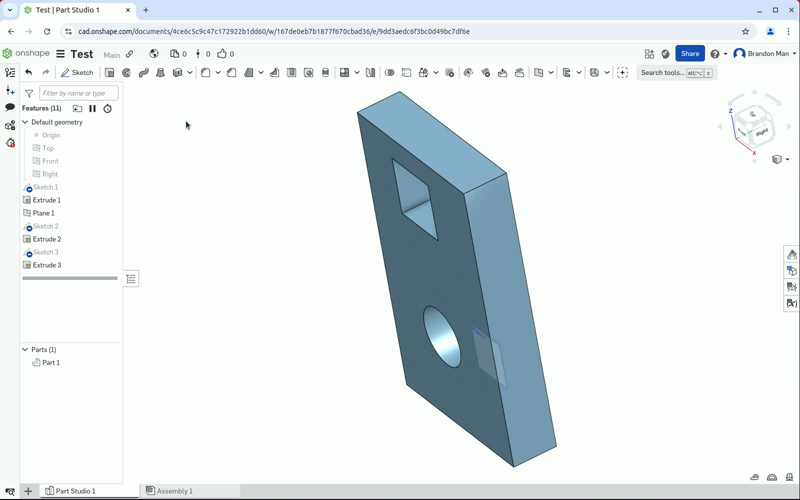
key(right, 2)
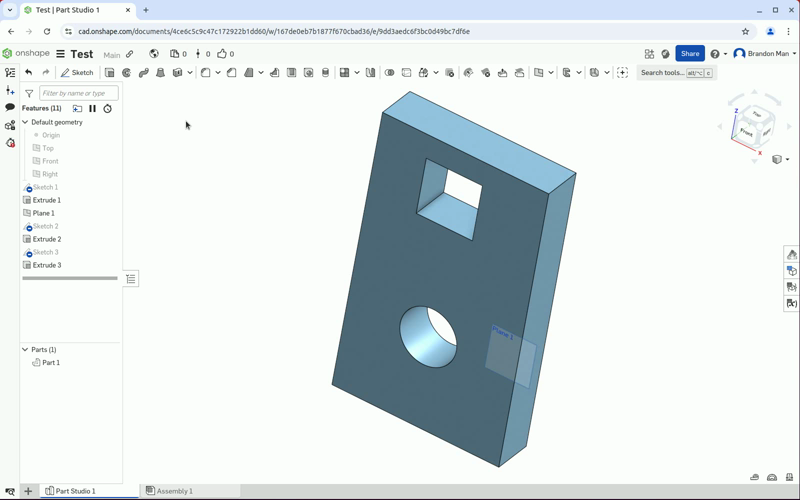
mouse_move(73, 189)
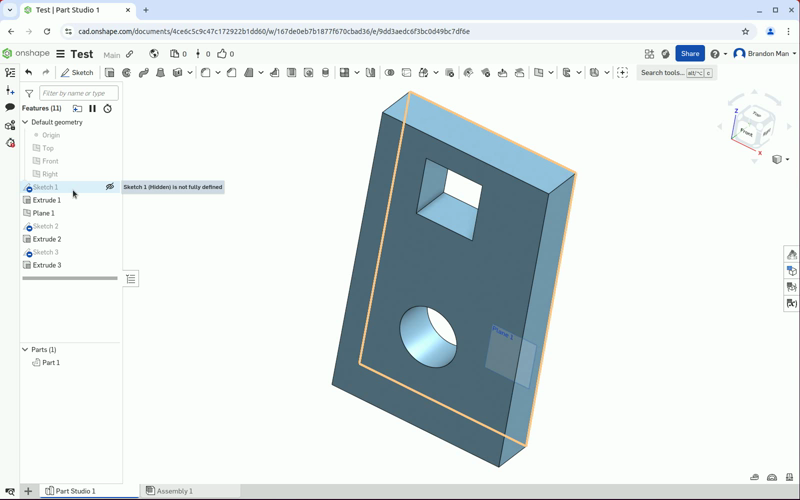
click(73, 189)